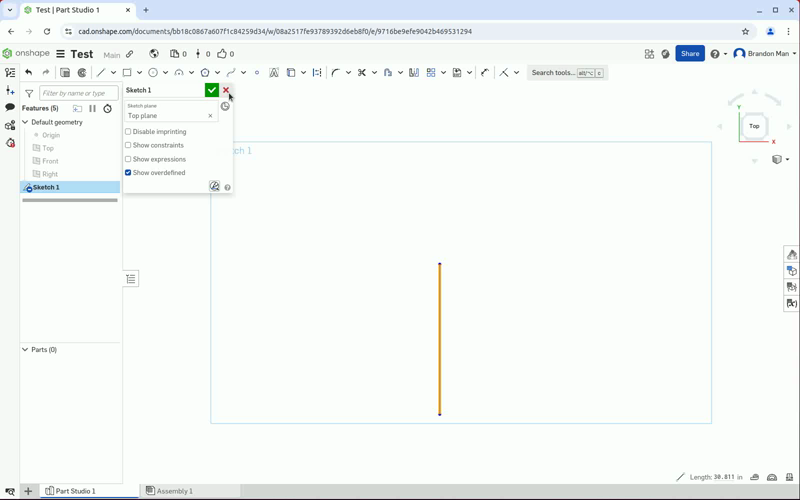
key(shift+h)
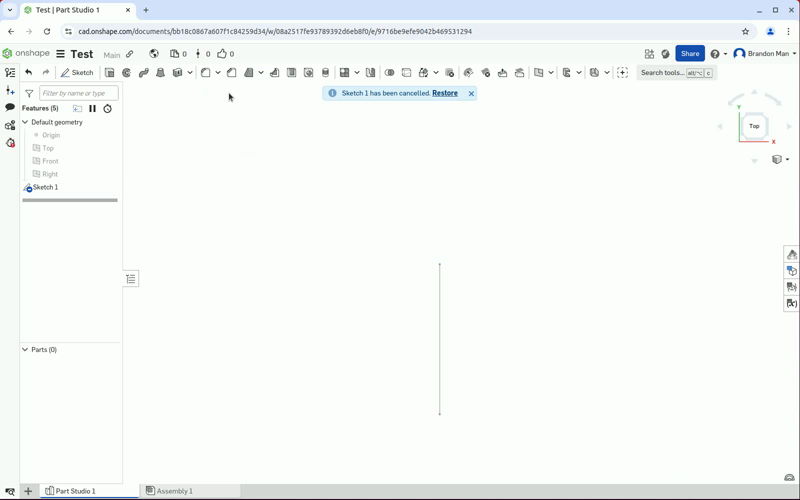
key(shift+s)
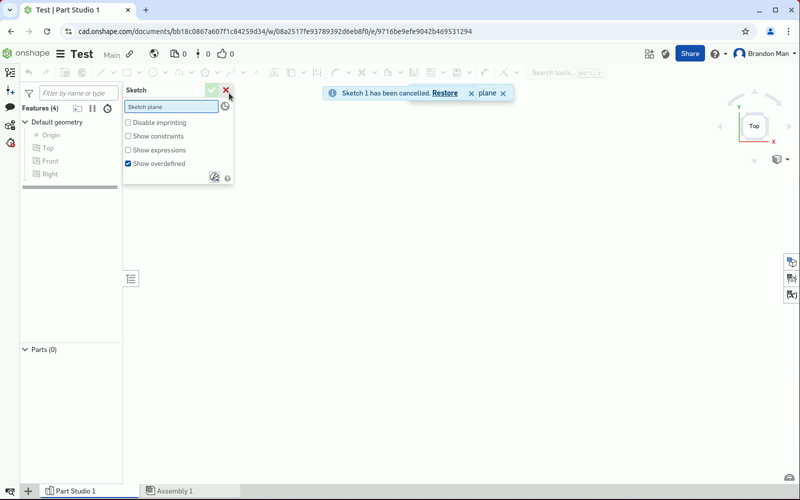
mouse_move(73, 150)
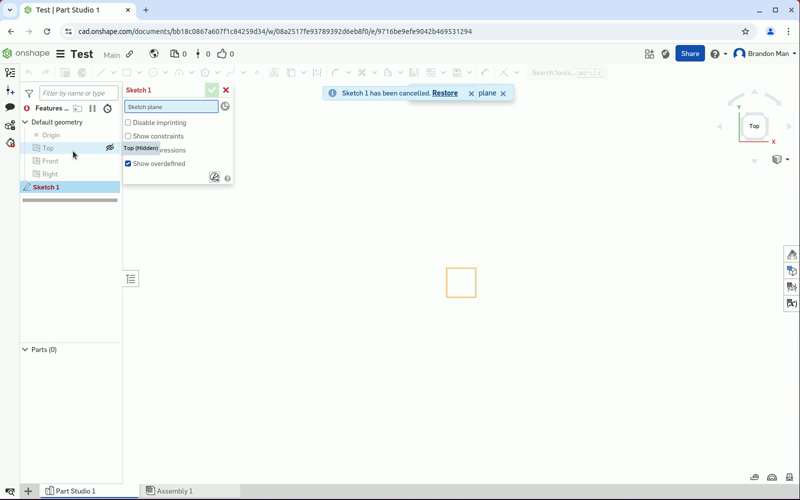
click(73, 150)
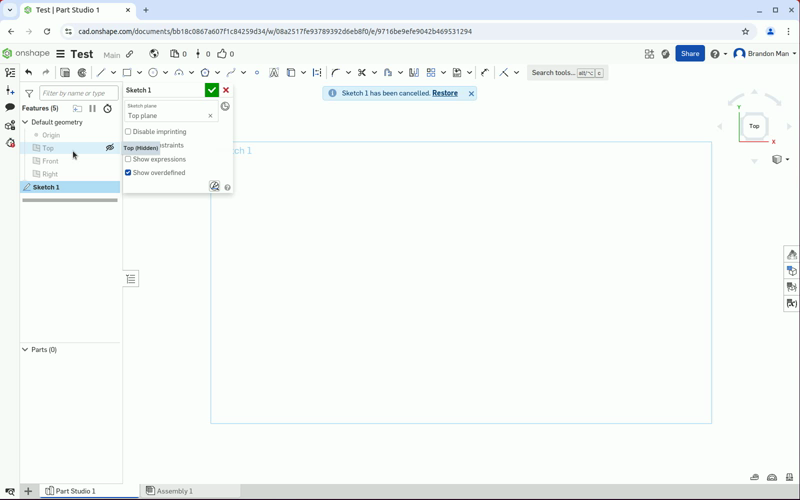
mouse_move(73, 352)
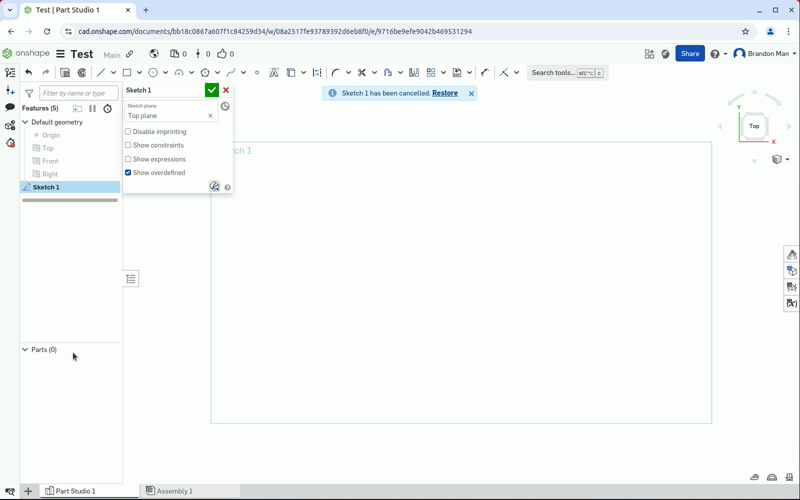
key(y)
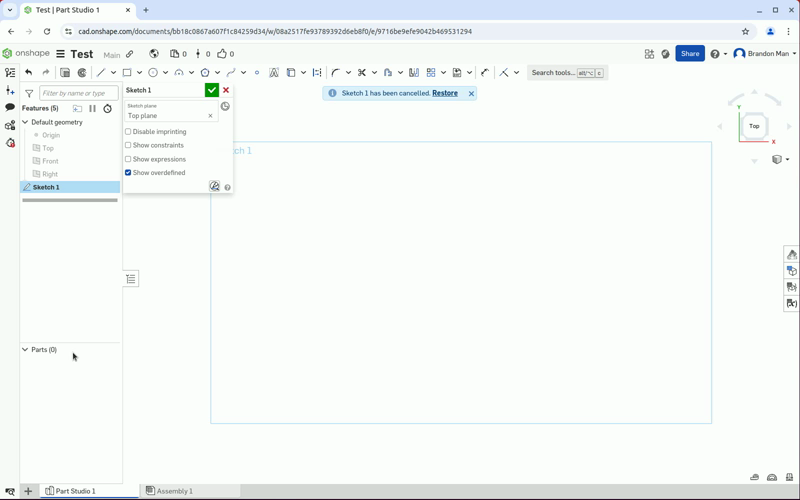
key(l)
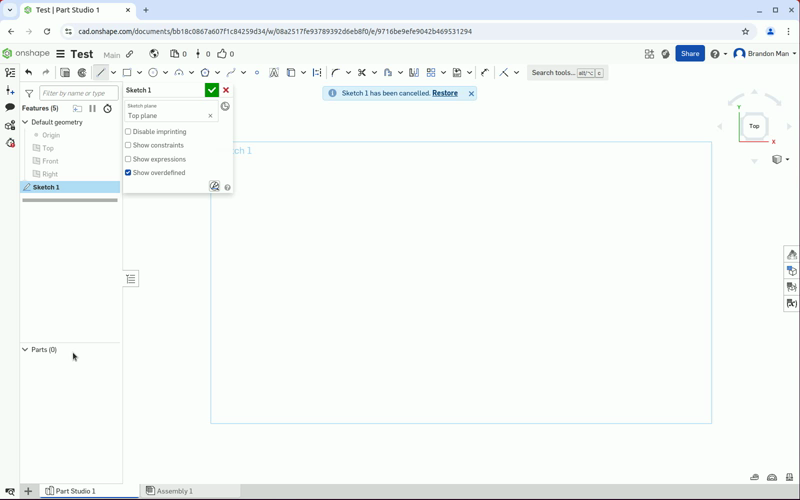
key_down(shift)
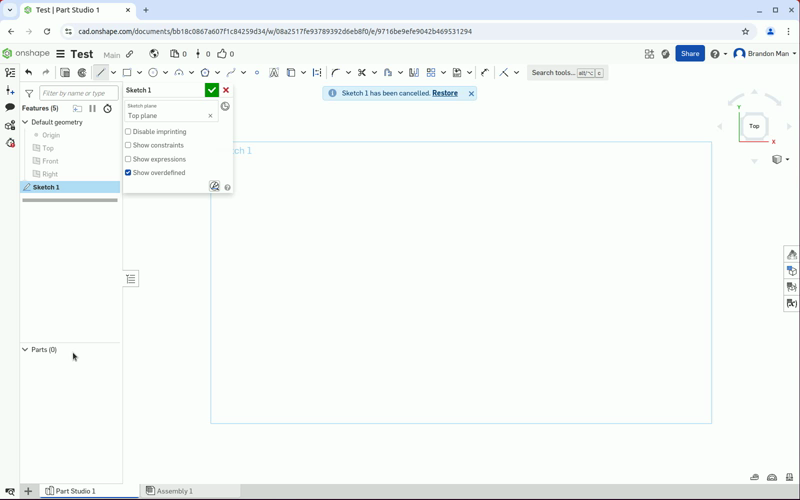
mouse_move(363, 339)
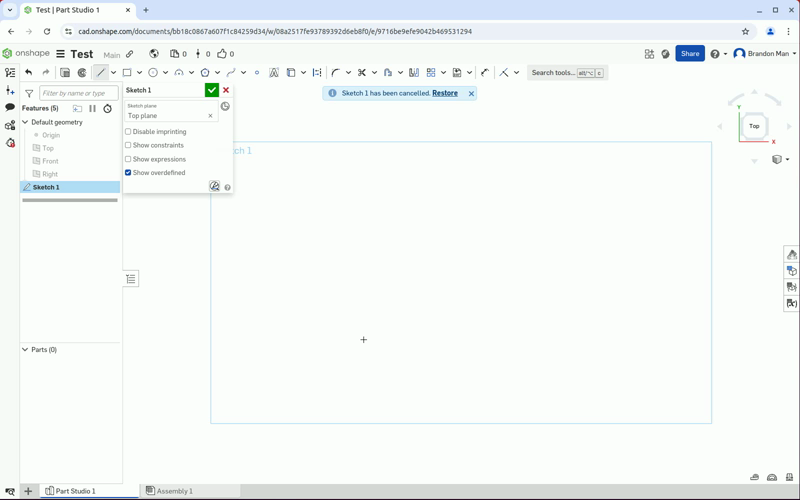
click(363, 339)
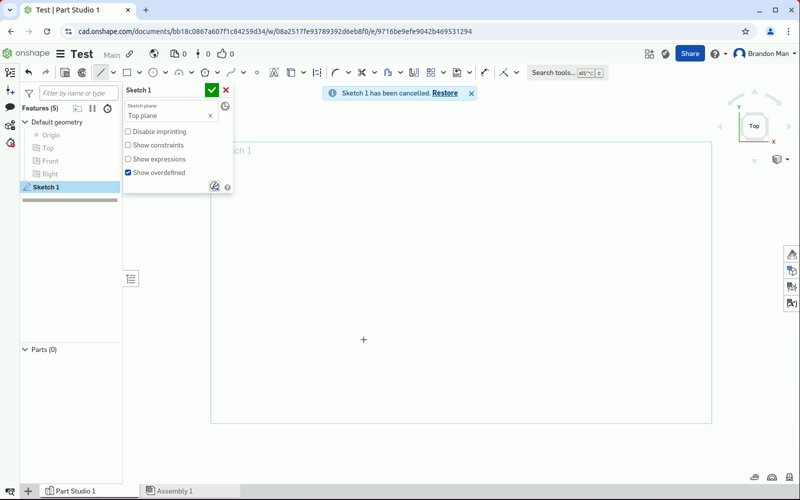
key_up(shift)
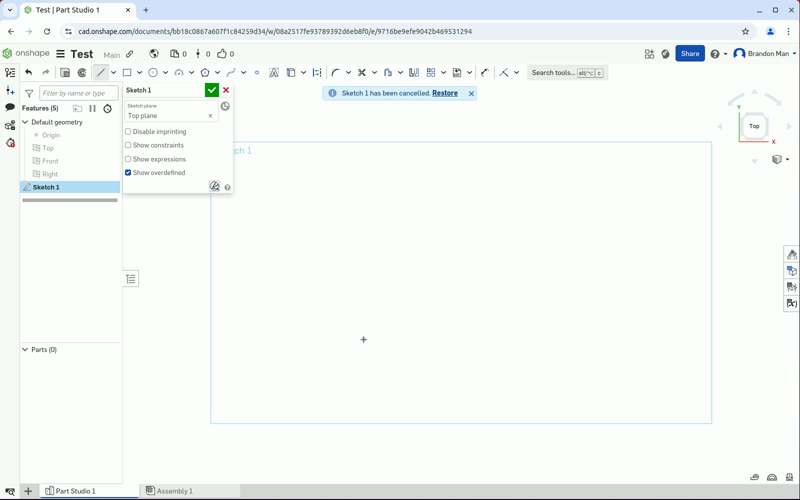
key_down(shift)
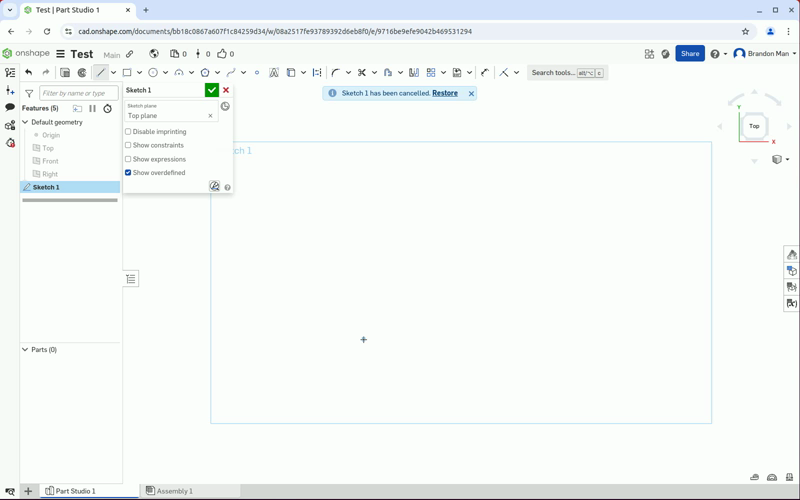
mouse_move(459, 394)
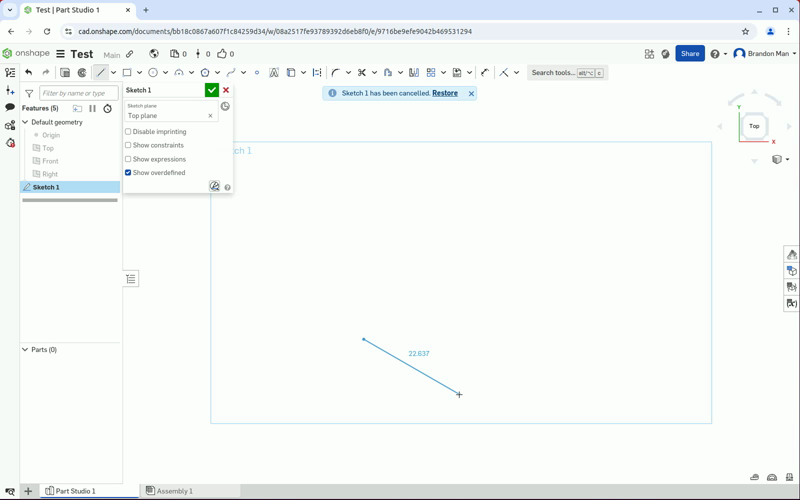
click(459, 394)
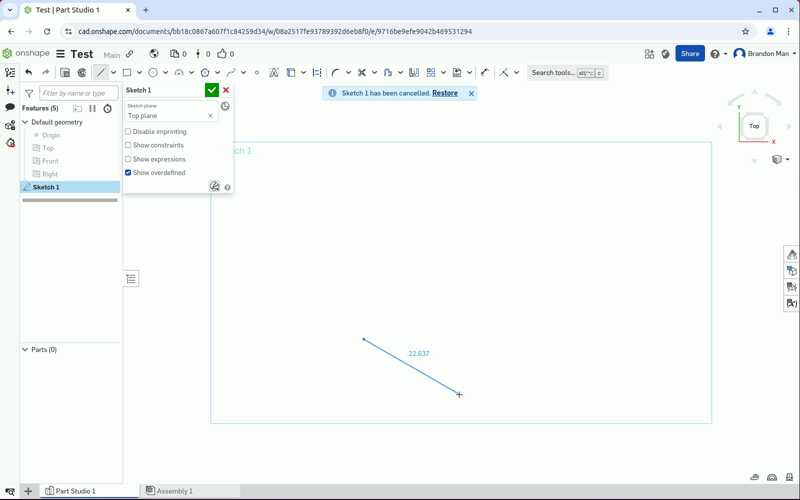
key_up(shift)
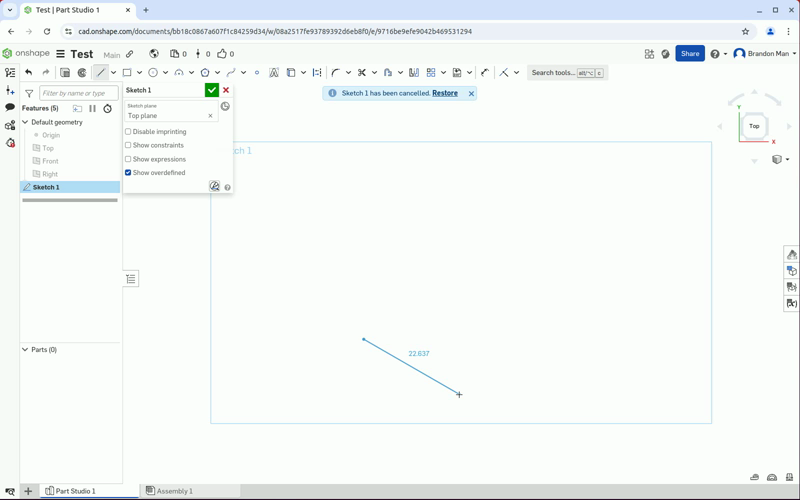
key_down(shift)
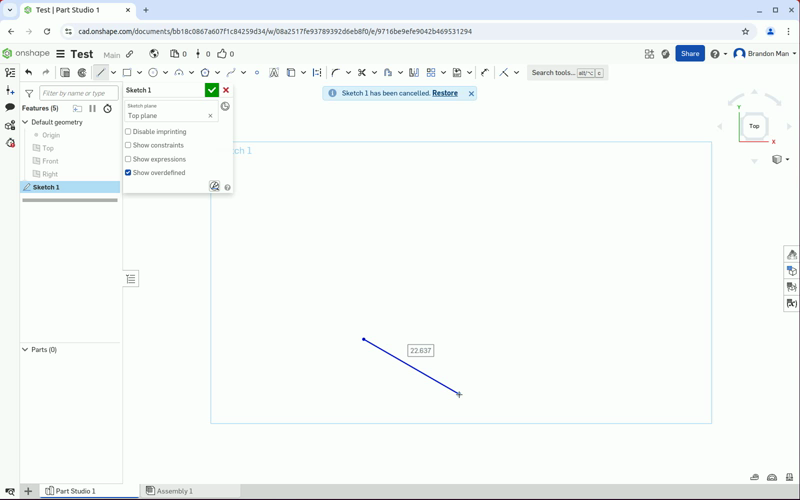
mouse_move(557, 339)
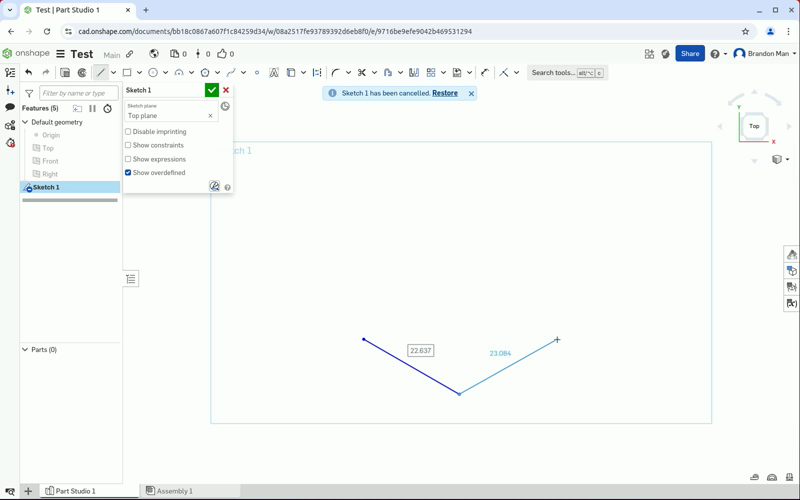
click(557, 339)
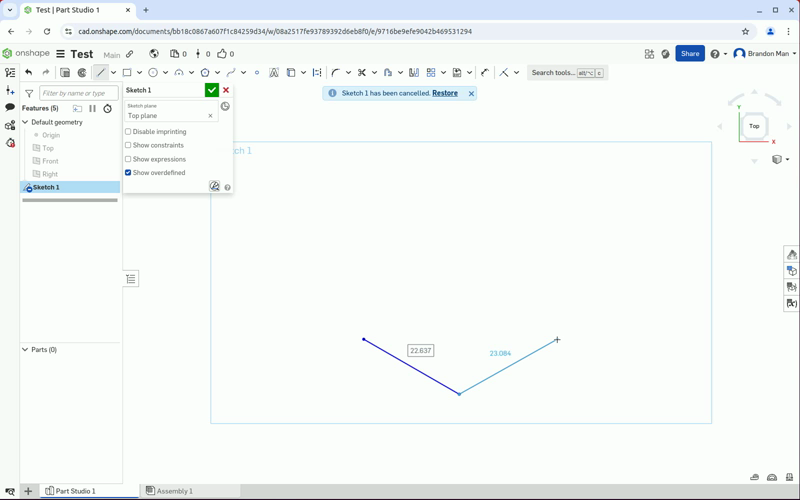
key_up(shift)
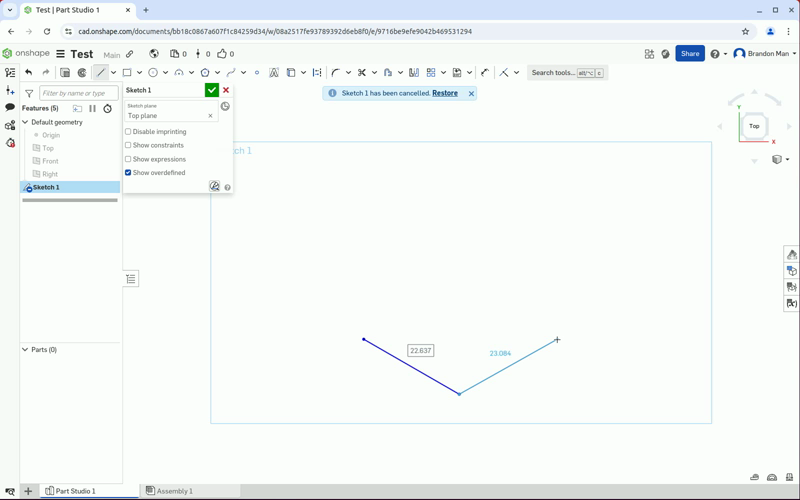
key_down(shift)
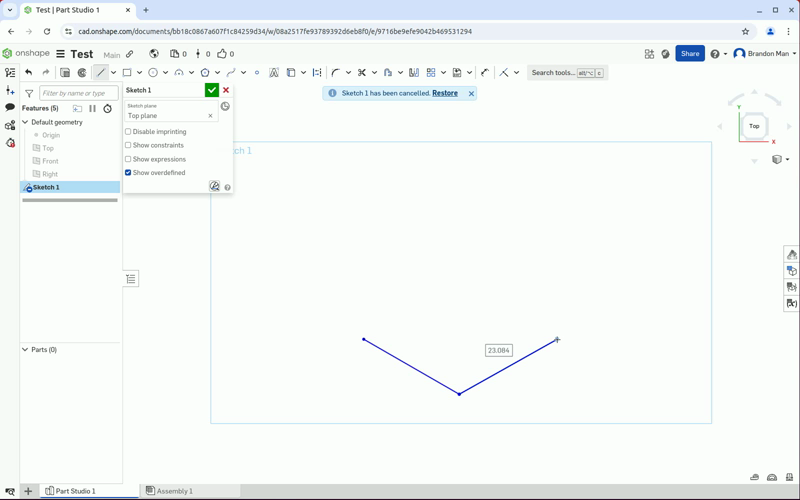
mouse_move(557, 227)
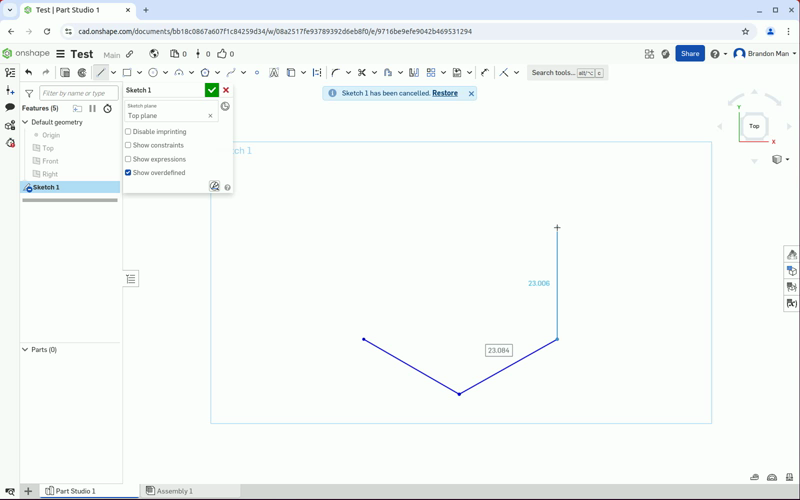
click(557, 227)
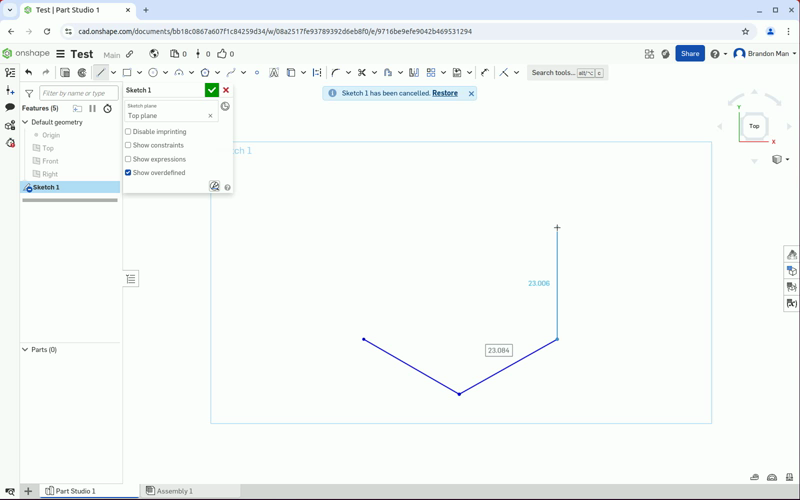
key_up(shift)
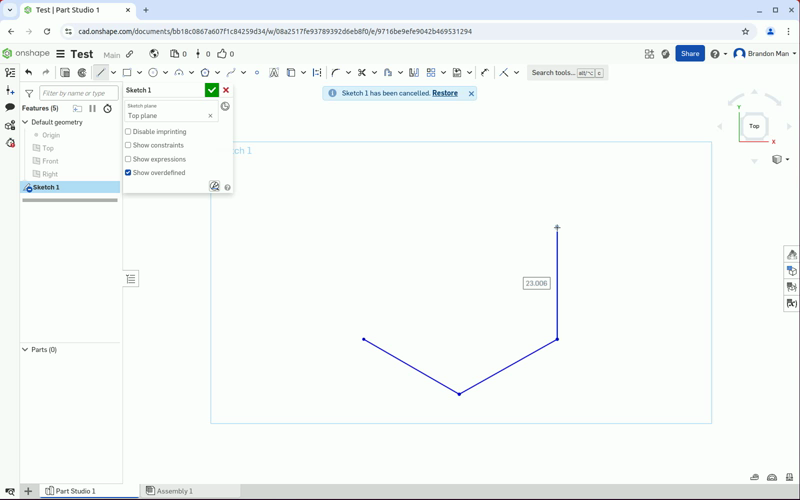
key_down(shift)
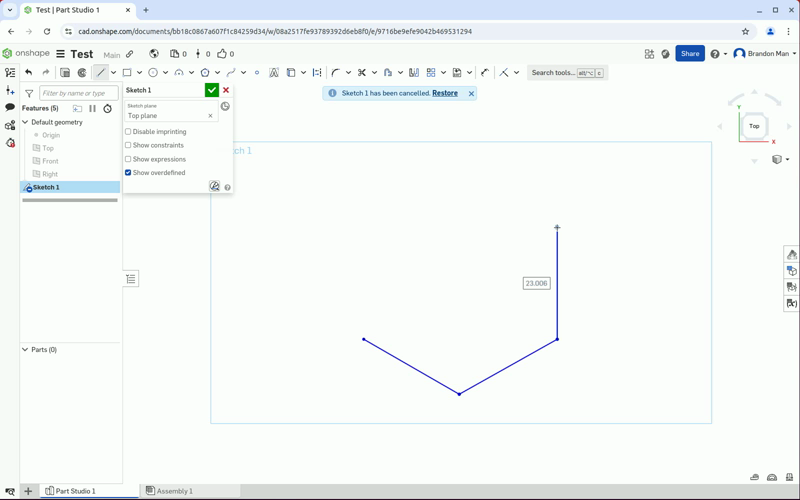
mouse_move(461, 171)
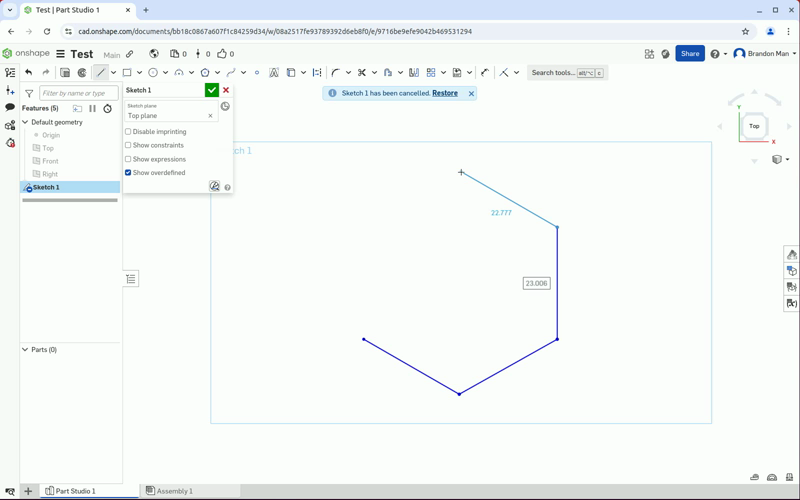
click(461, 171)
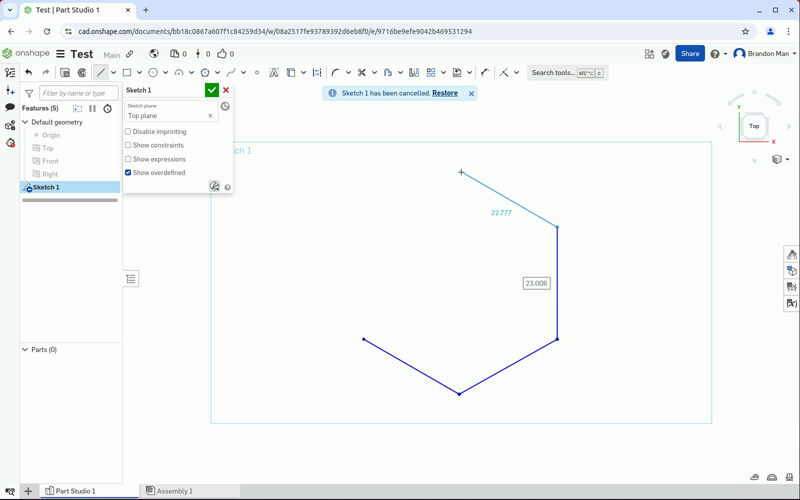
key_up(shift)
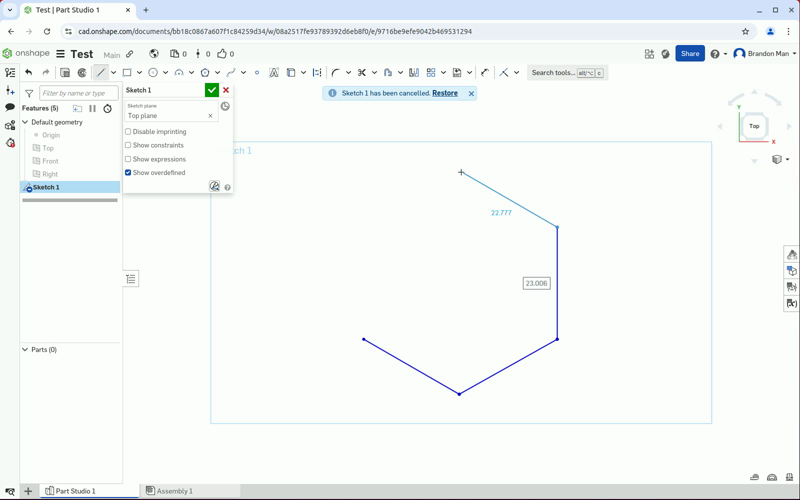
key_down(shift)
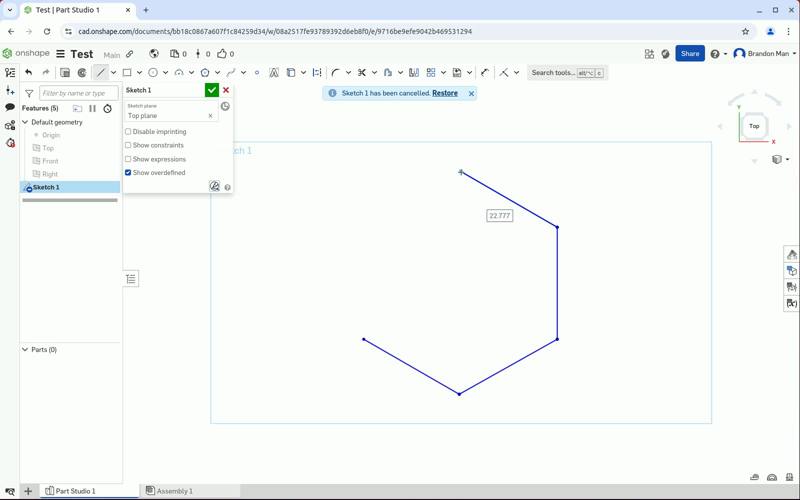
mouse_move(363, 227)
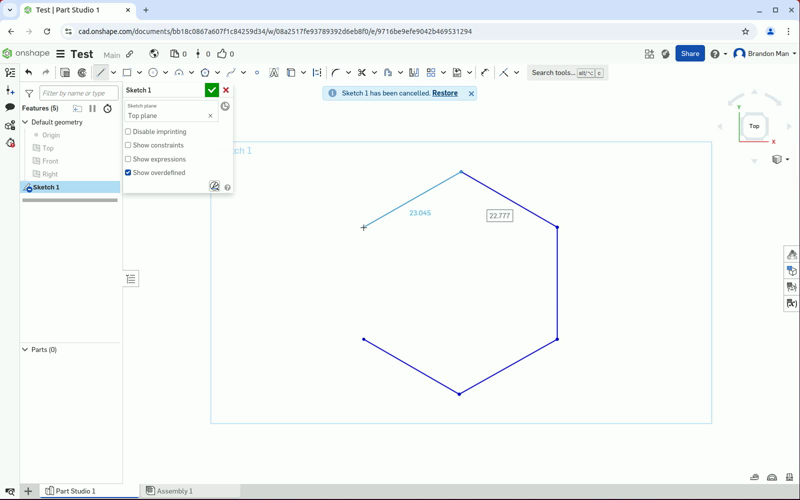
click(363, 227)
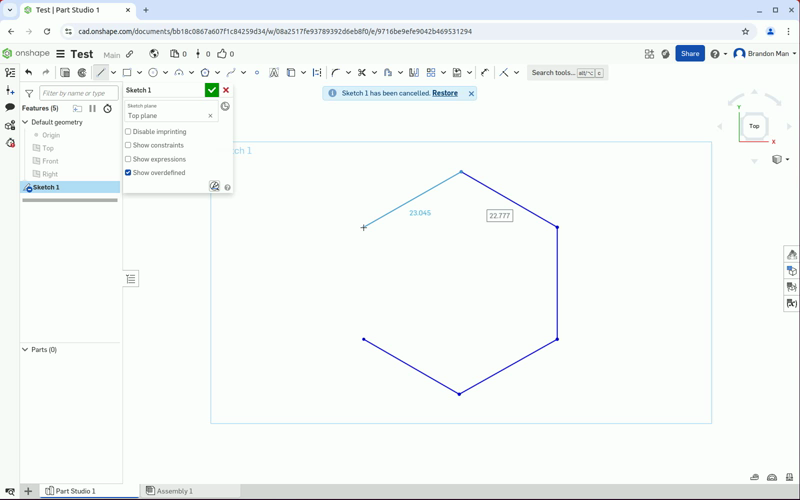
key_up(shift)
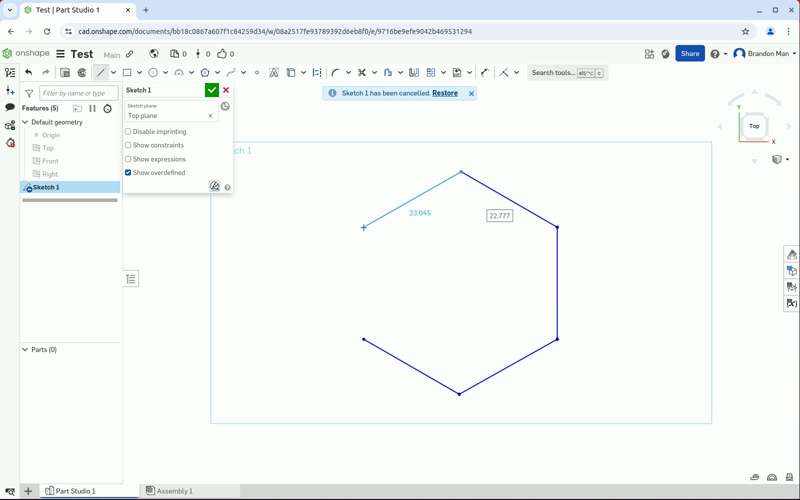
key_down(shift)
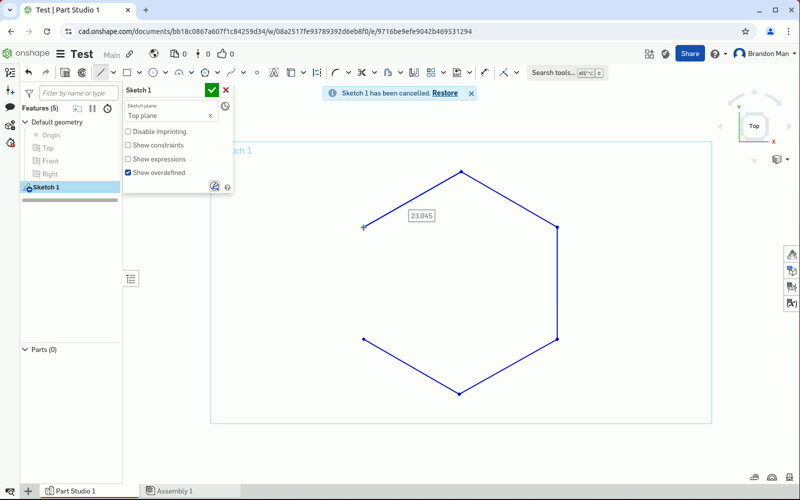
mouse_move(363, 339)
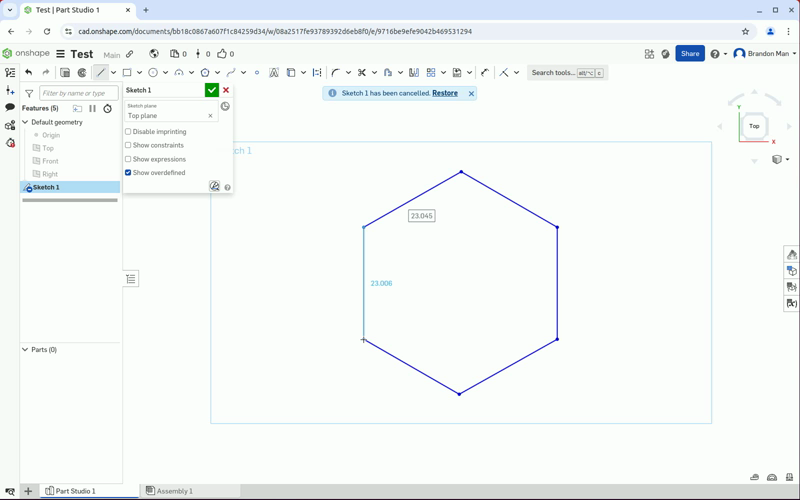
key_up(shift)
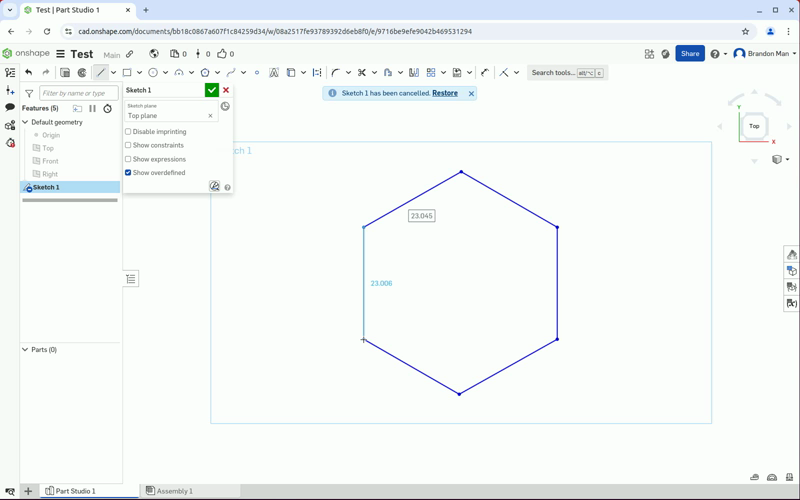
click(363, 339)
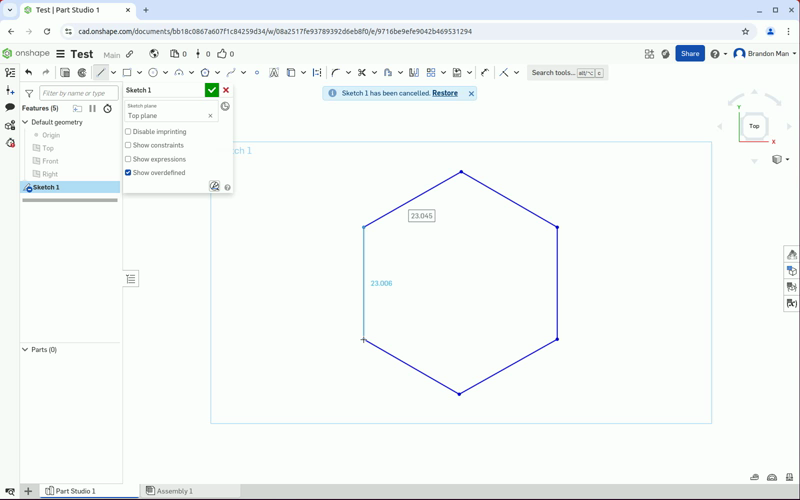
key(esc)
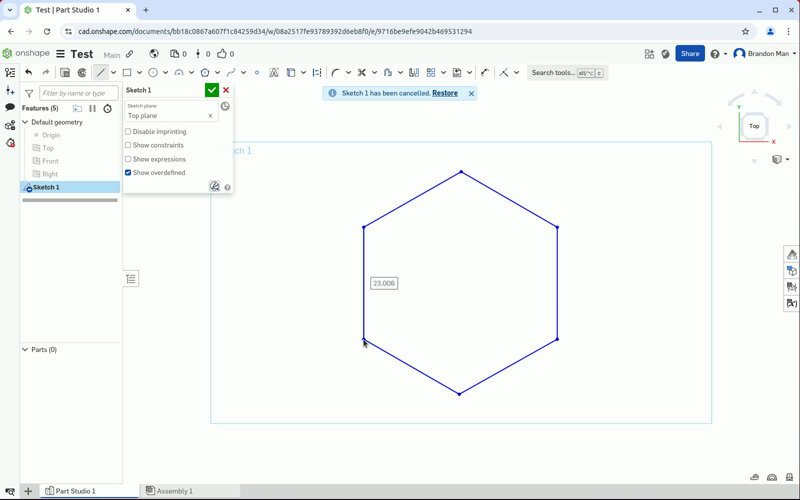
key(l)
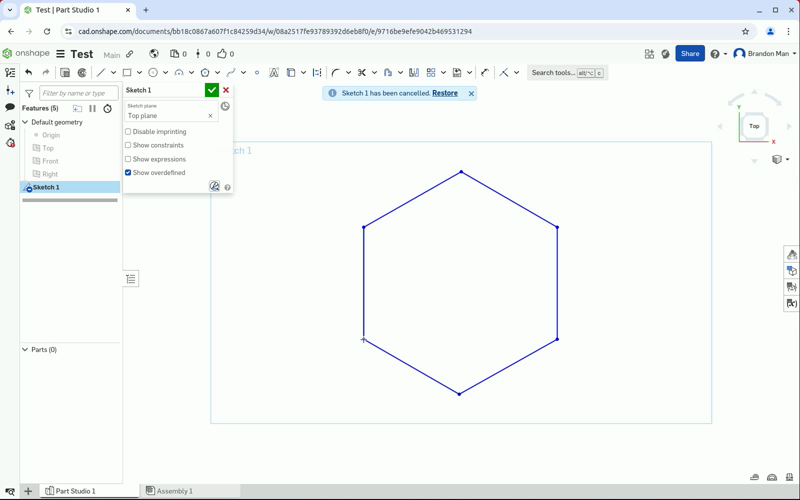
key_down(shift)
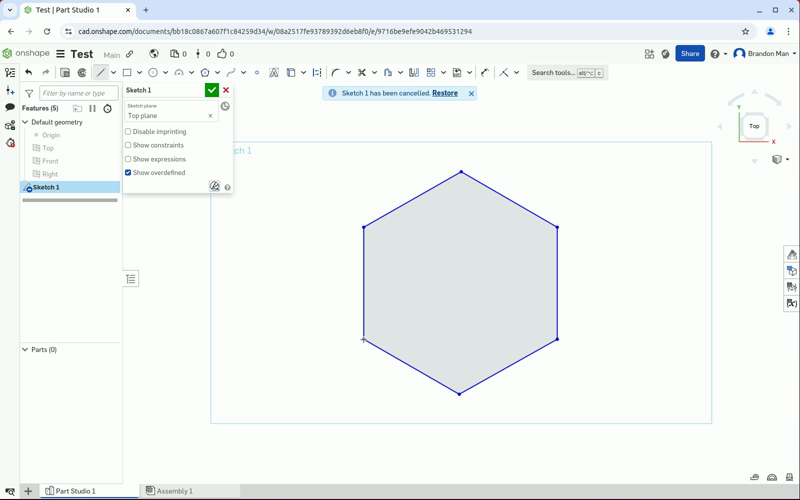
mouse_move(369, 335)
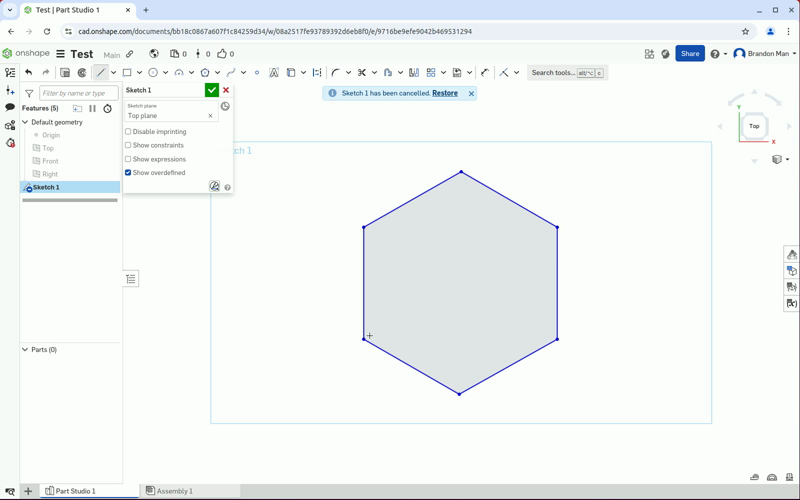
click(369, 335)
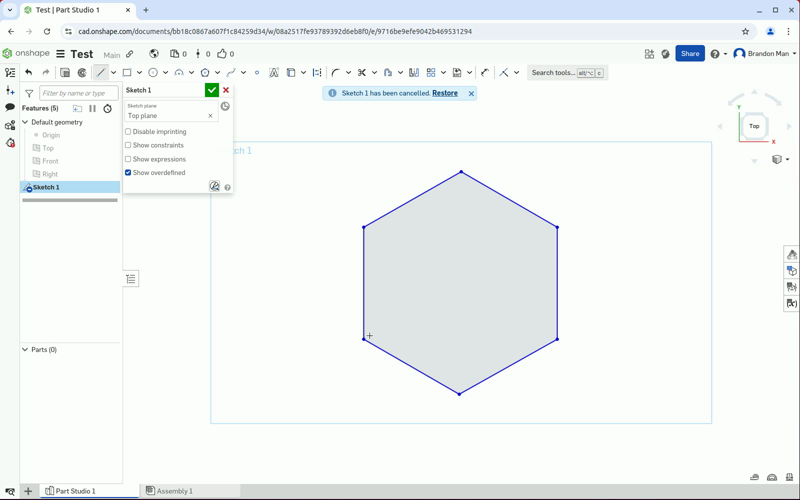
key_up(shift)
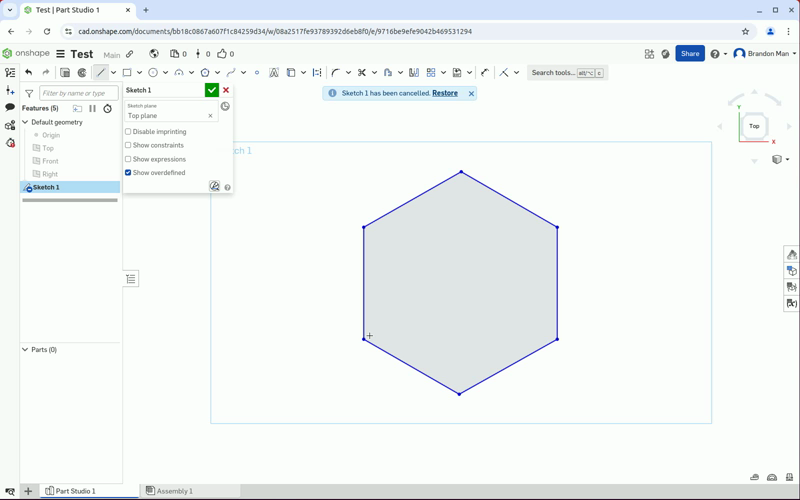
key_down(shift)
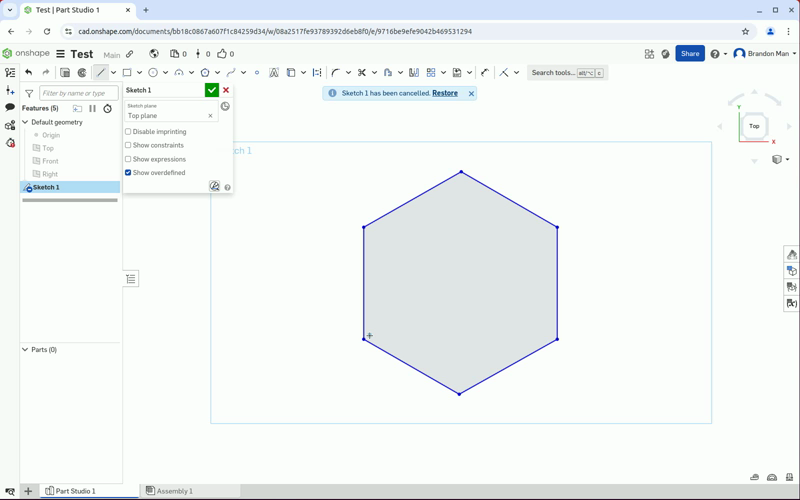
mouse_move(461, 388)
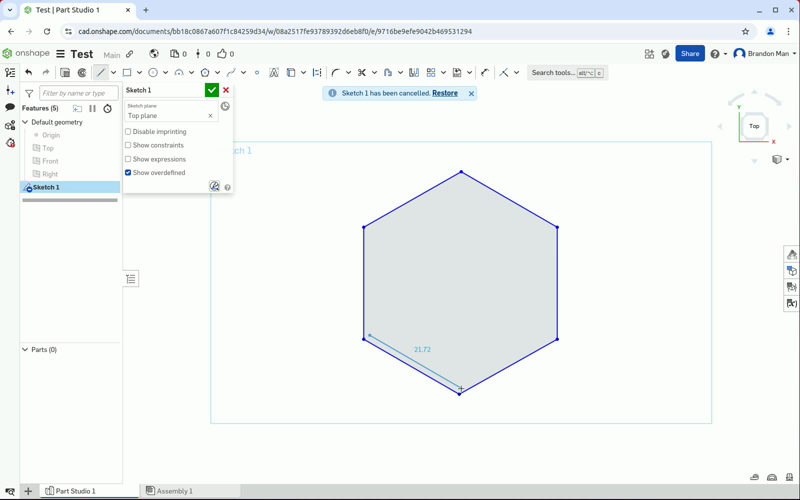
click(461, 388)
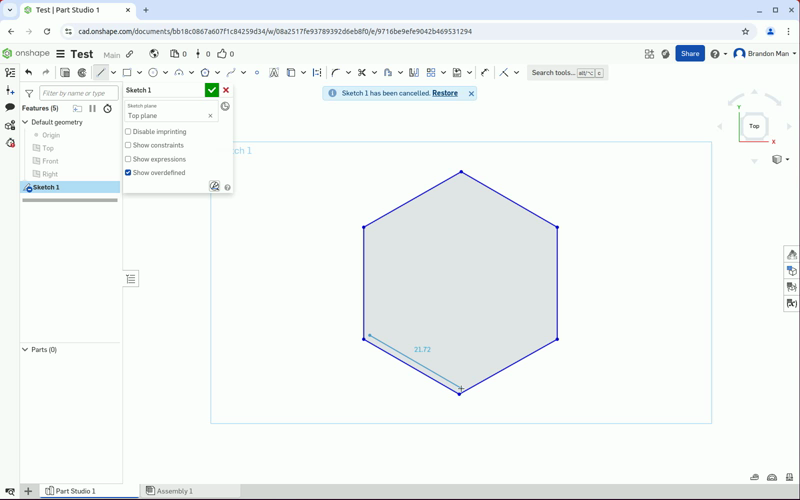
key_up(shift)
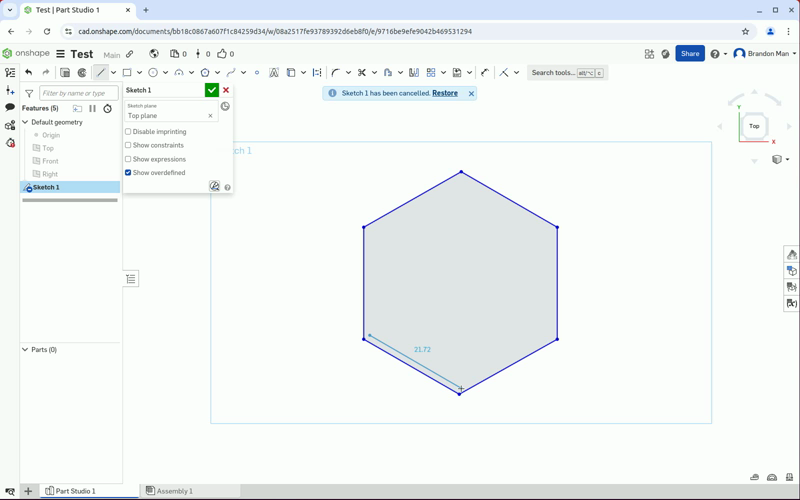
key_down(shift)
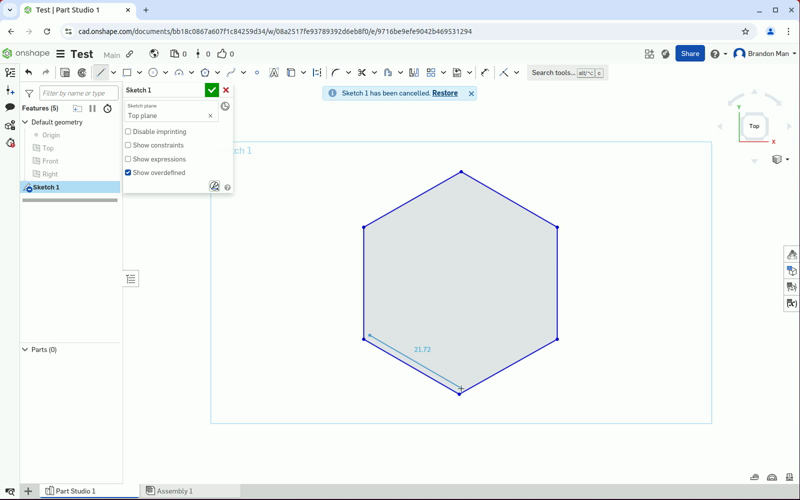
mouse_move(551, 335)
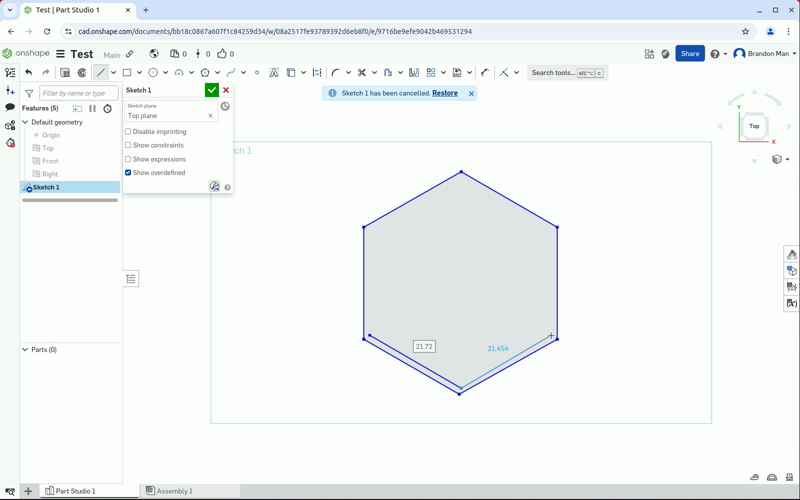
click(551, 335)
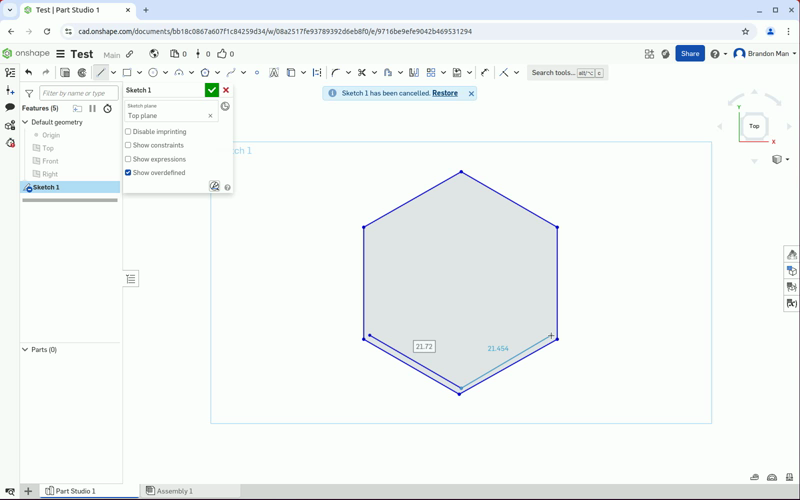
key_up(shift)
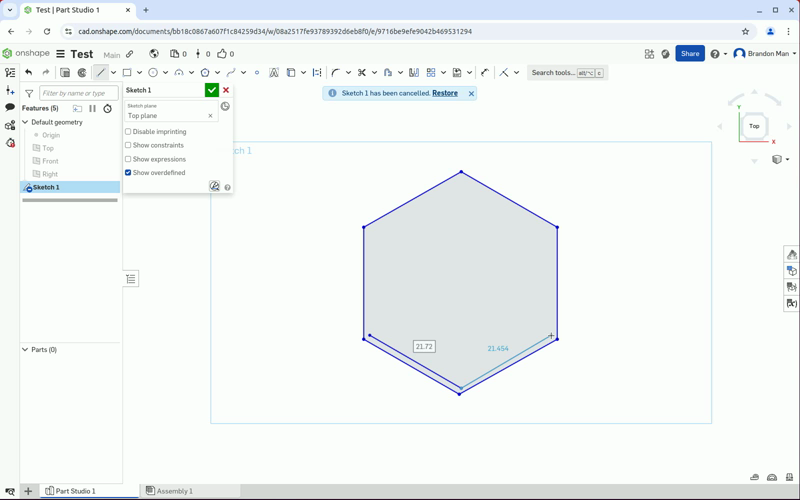
key_down(shift)
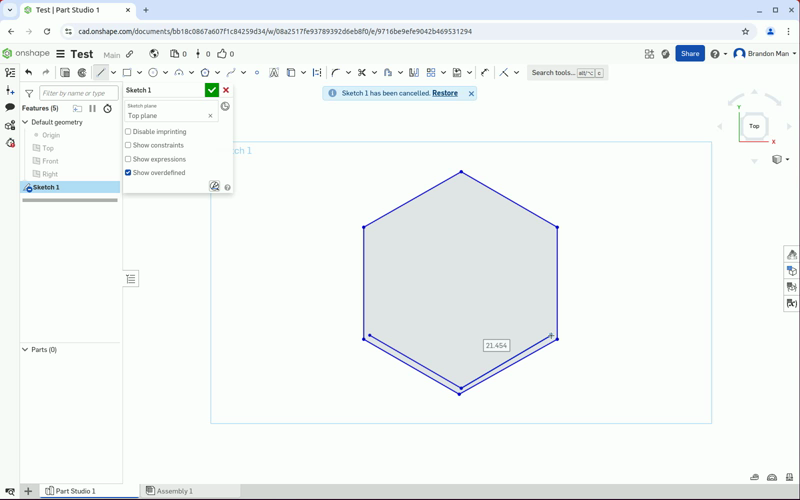
mouse_move(551, 231)
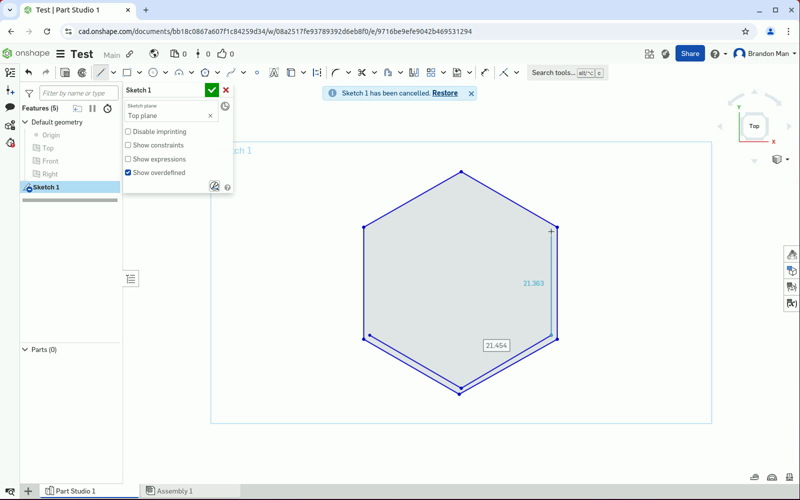
click(551, 231)
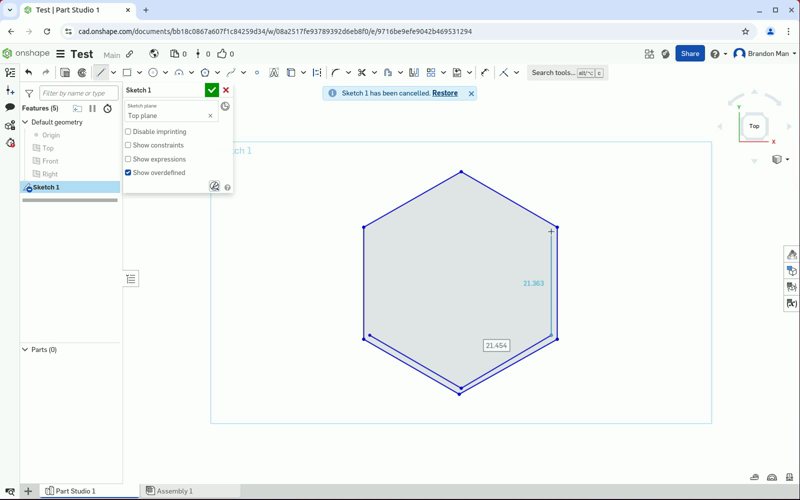
key_up(shift)
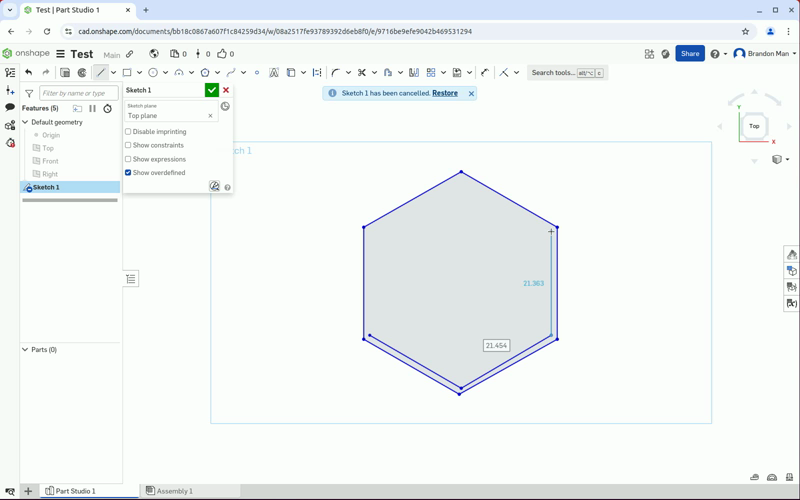
key_down(shift)
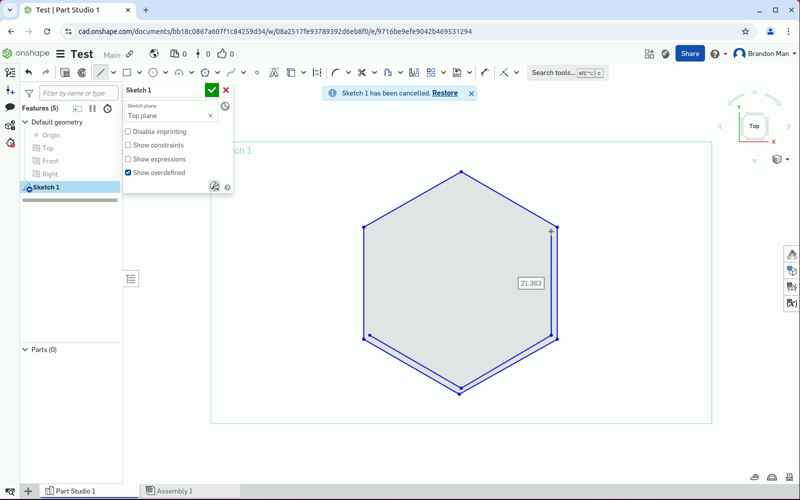
mouse_move(461, 178)
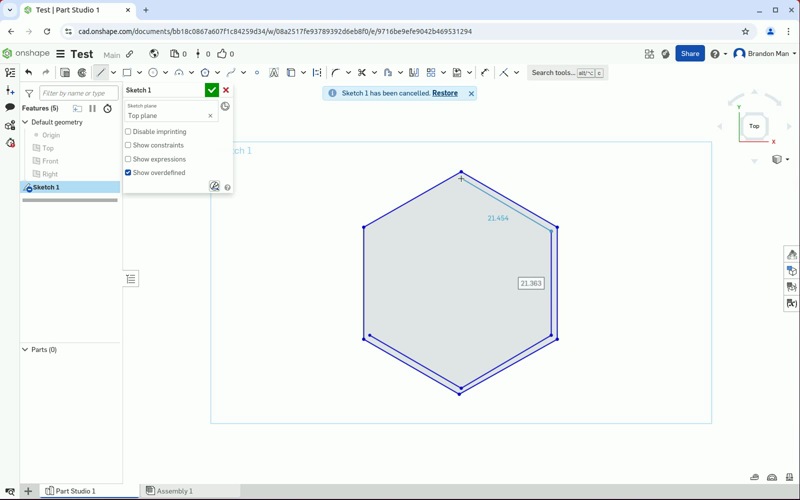
click(461, 178)
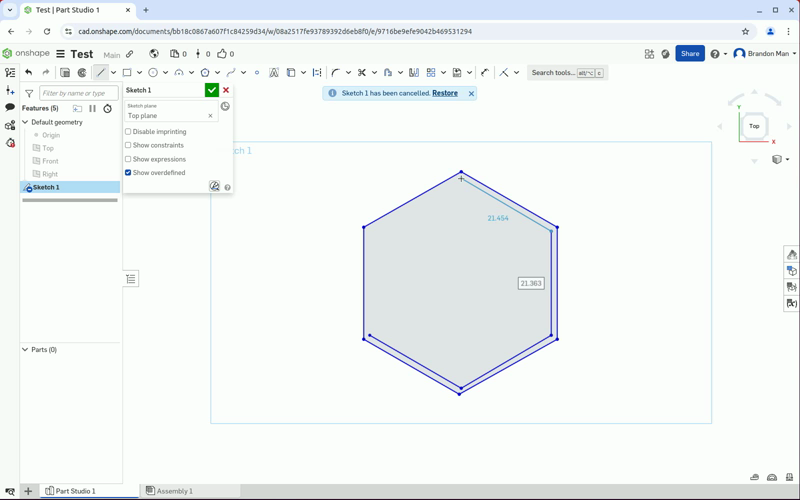
key_up(shift)
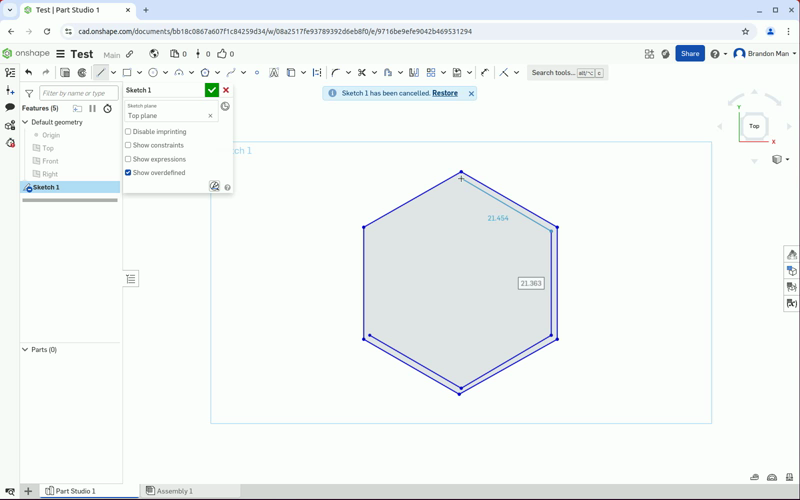
key_down(shift)
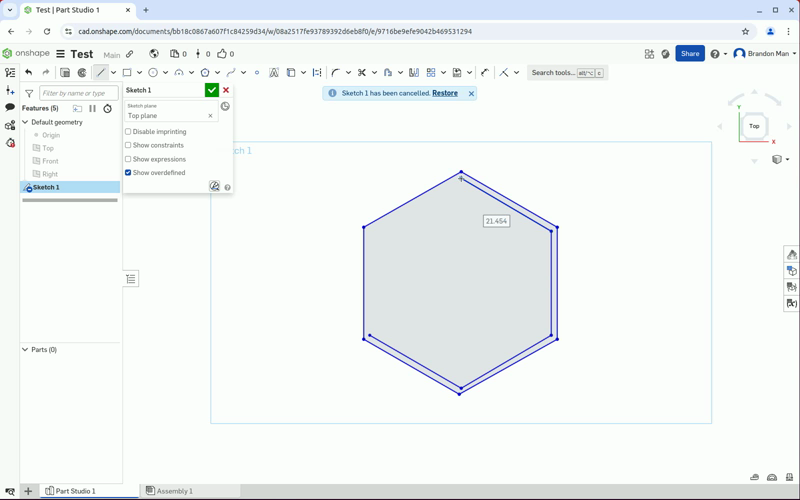
mouse_move(369, 231)
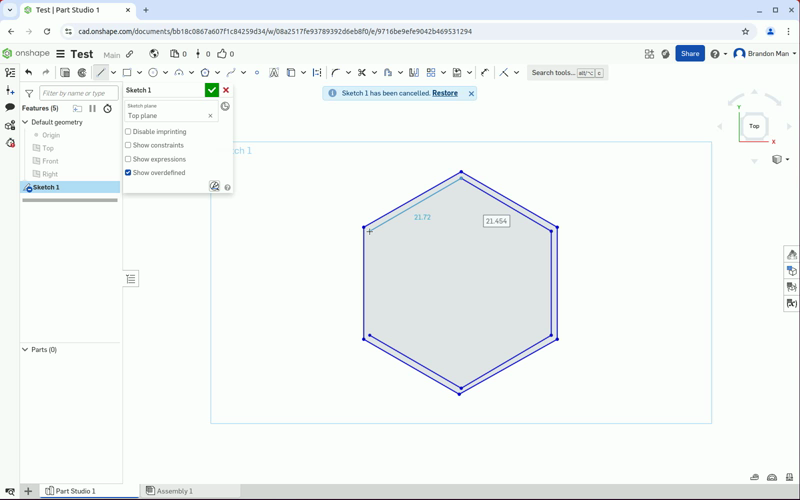
click(369, 231)
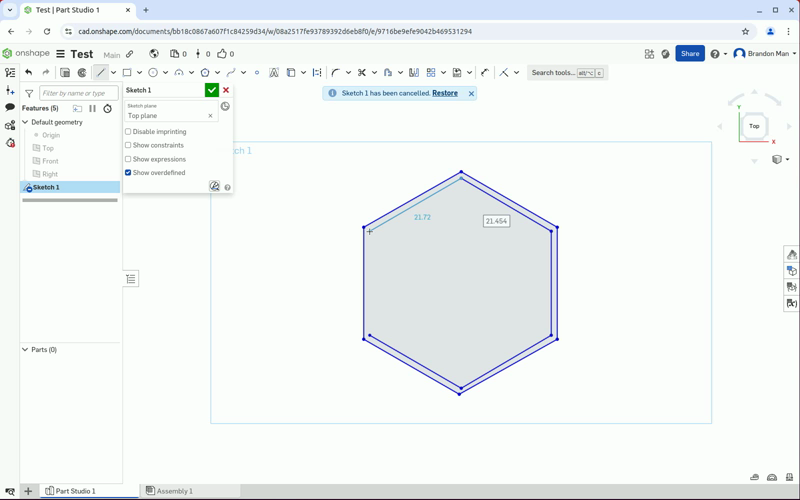
key_up(shift)
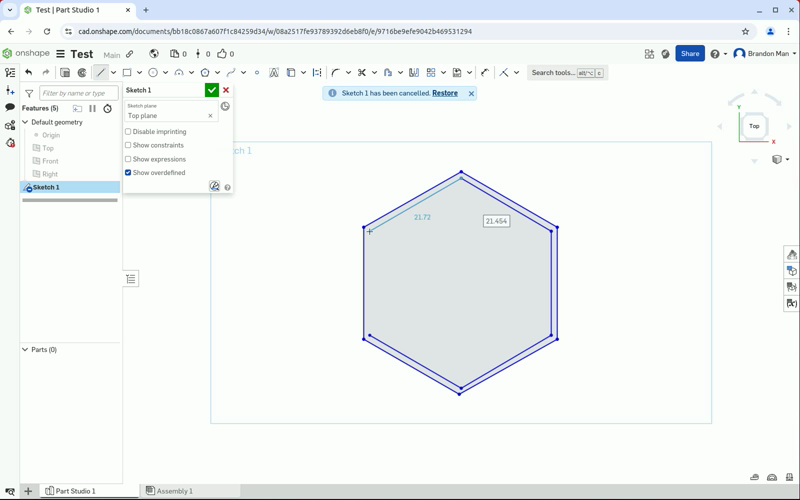
key_down(shift)
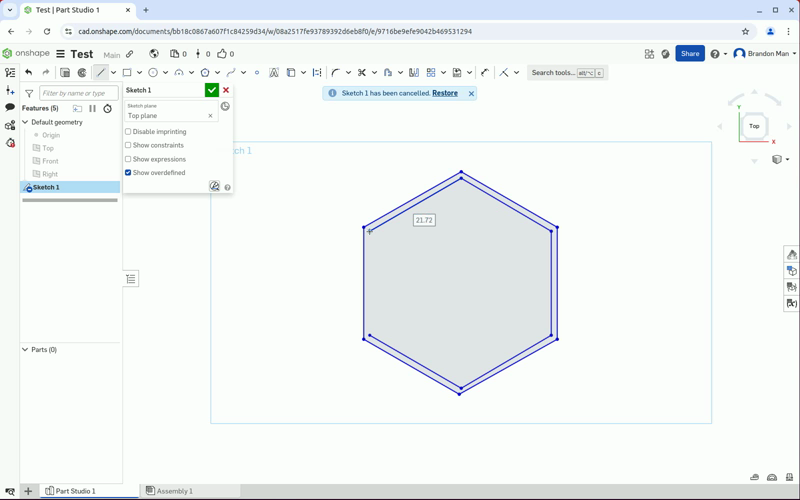
mouse_move(369, 335)
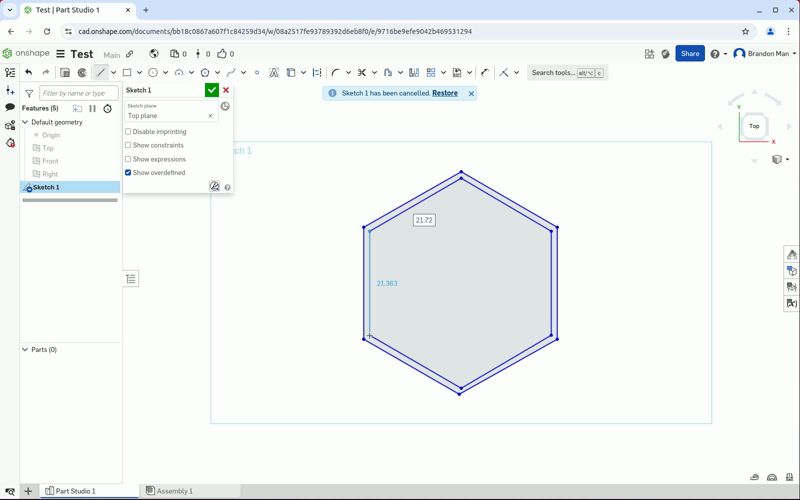
key_up(shift)
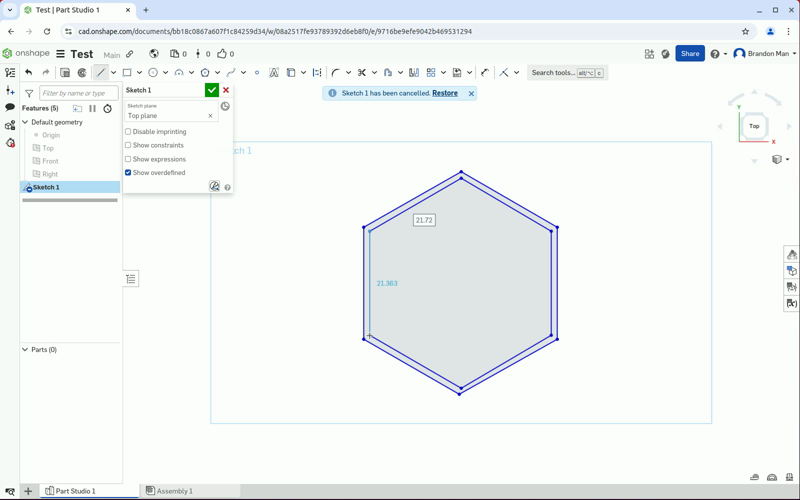
click(369, 335)
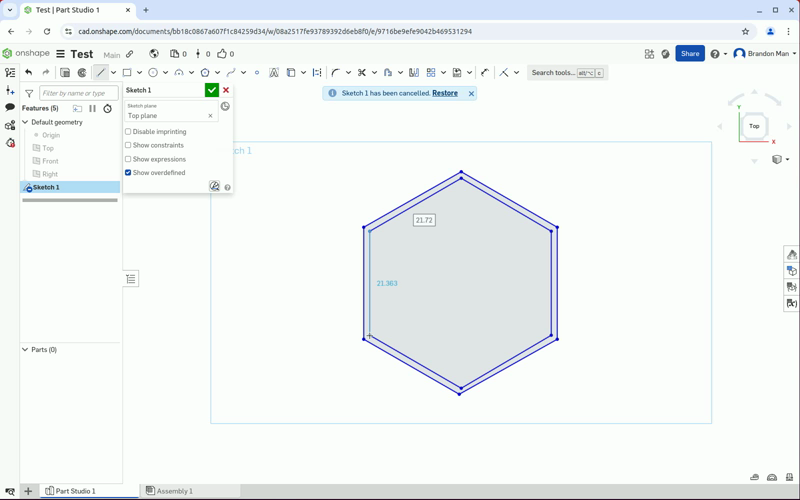
key(esc)
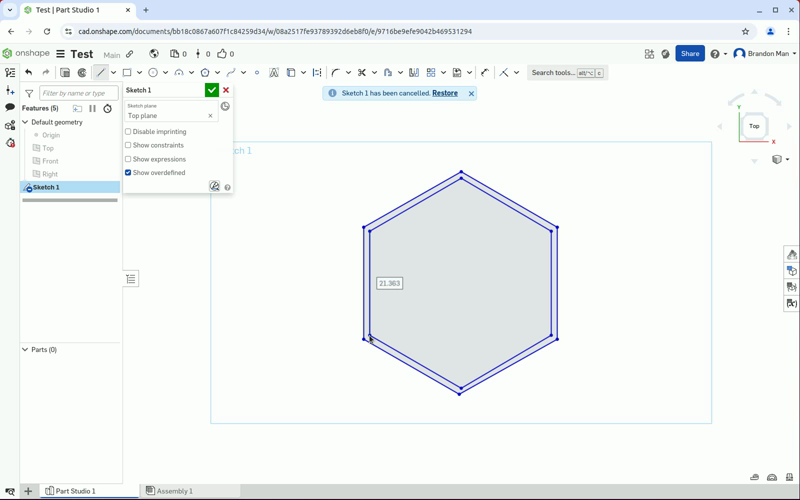
mouse_move(438, 378)
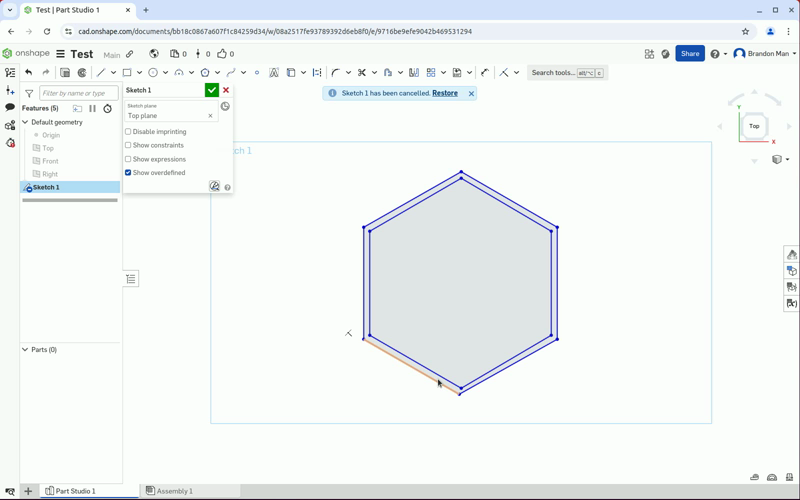
click(438, 378)
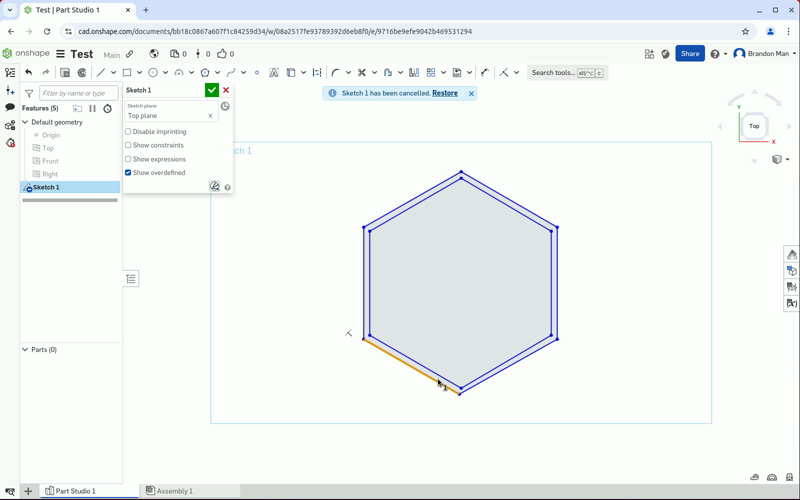
mouse_move(73, 352)
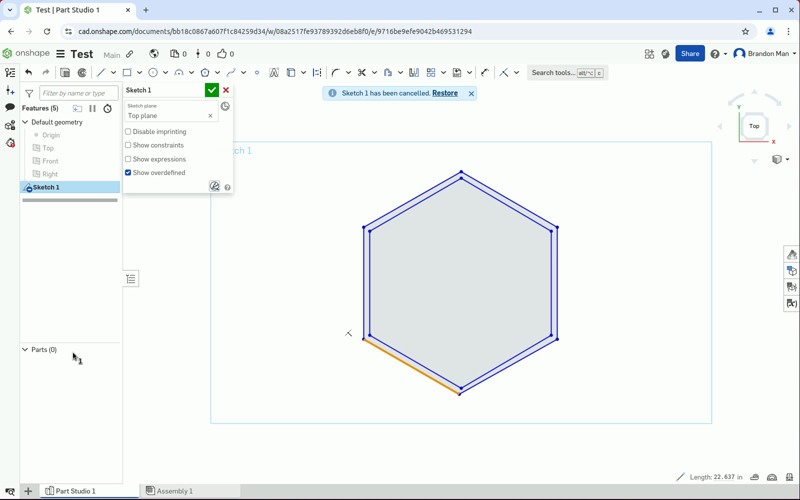
key(shift+y)
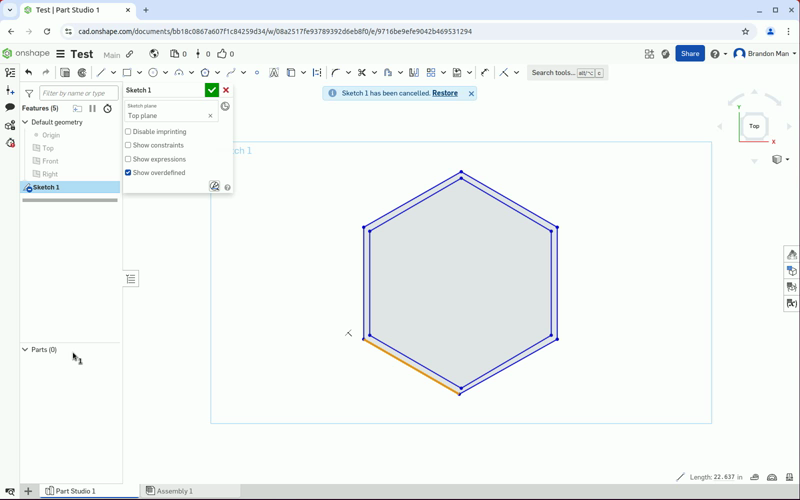
key(shift+e)
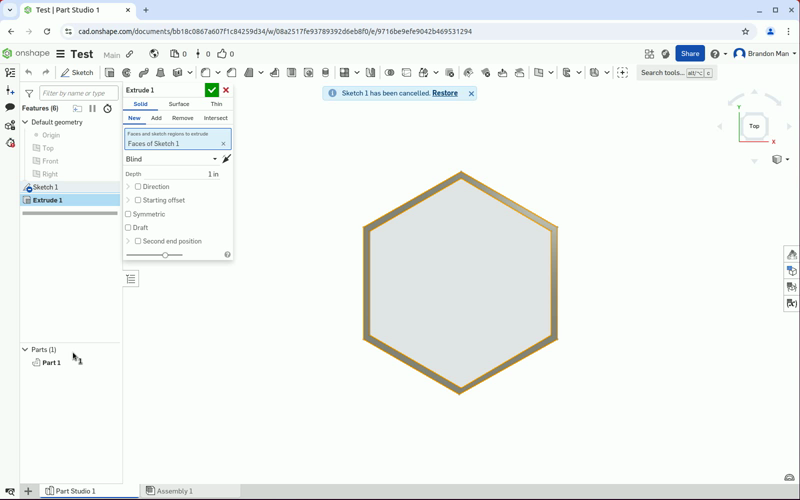
mouse_move(143, 106)
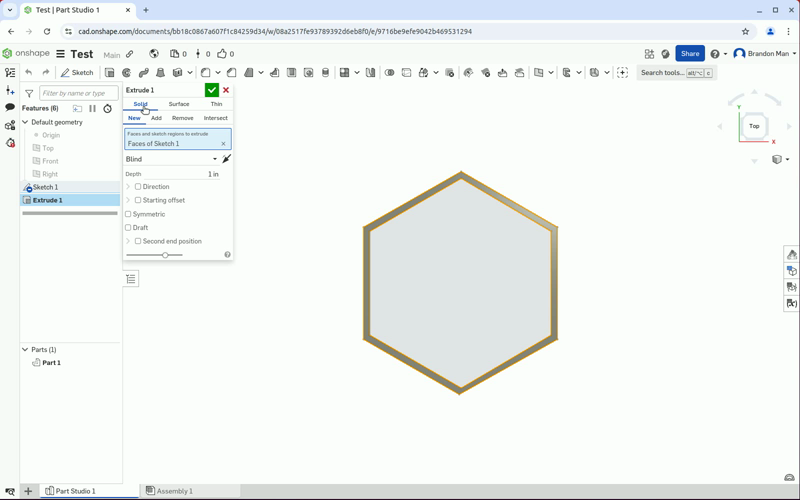
click(143, 106)
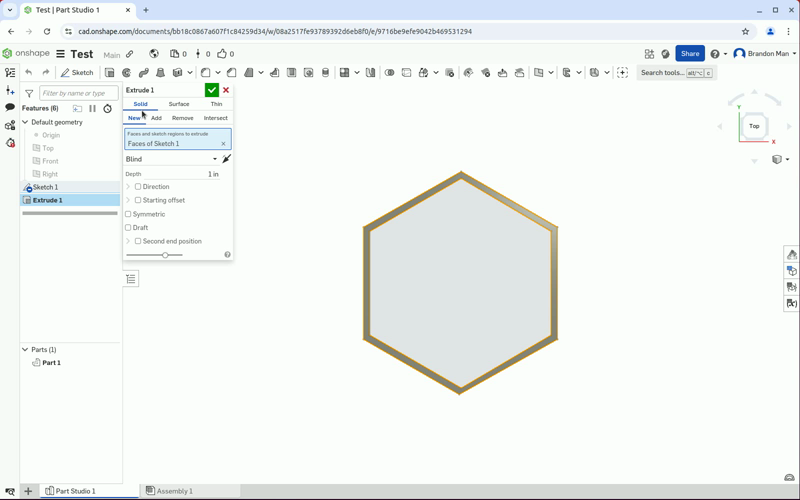
mouse_move(137, 120)
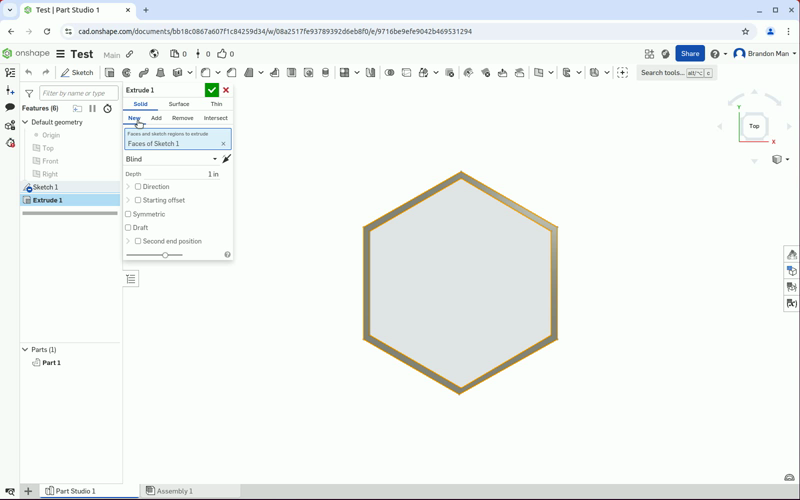
click(137, 120)
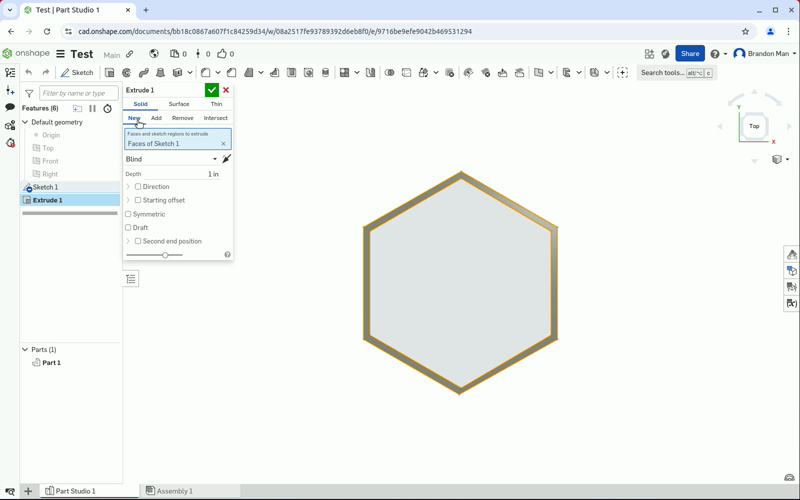
key(tab, 4)
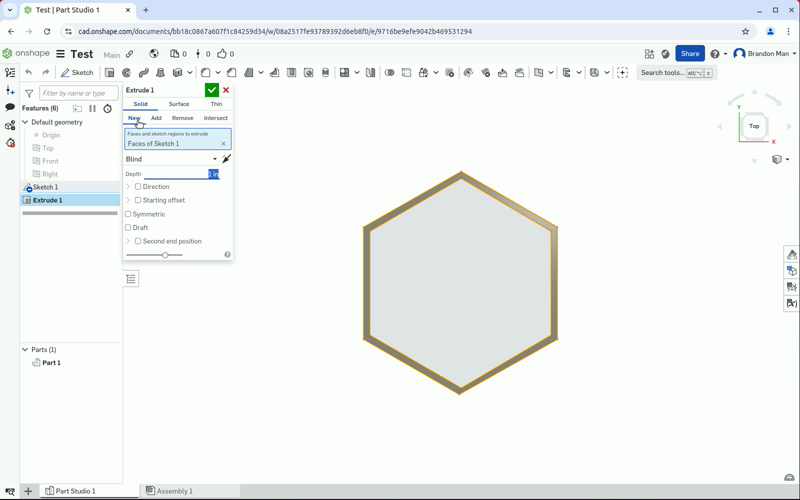
text(1.204)
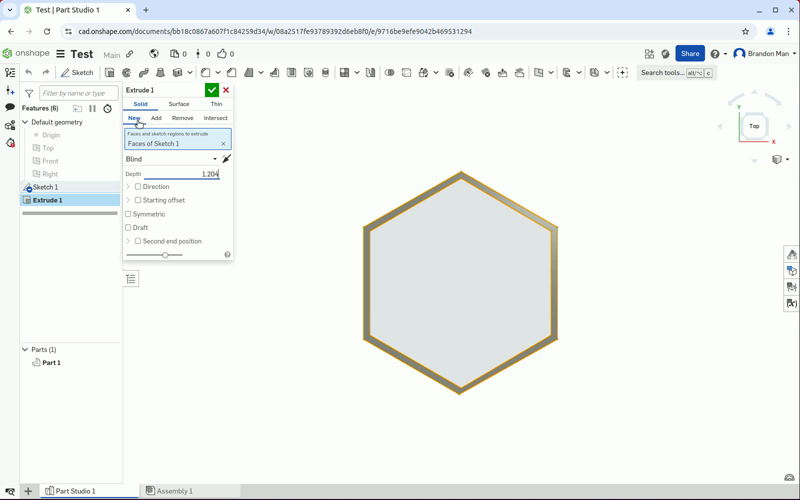
key(enter)
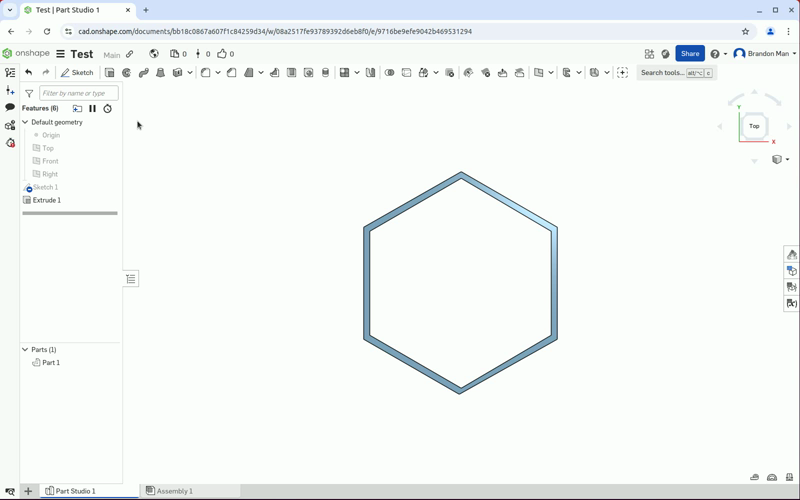
key(shift+h)
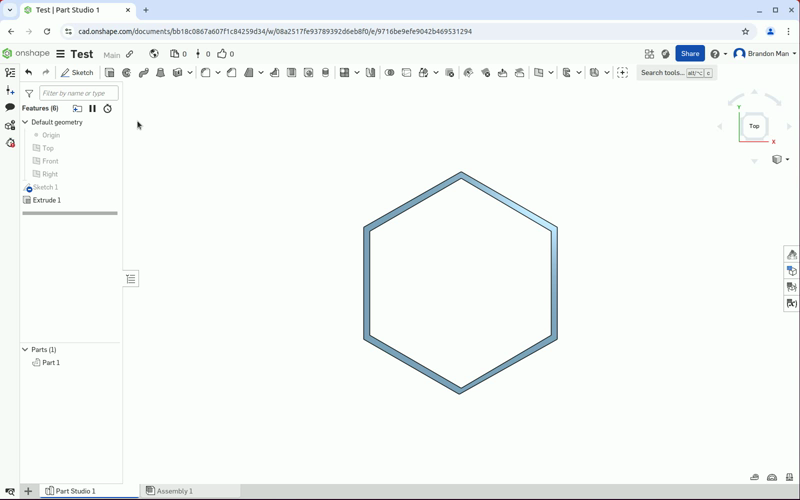
key(shift+h)
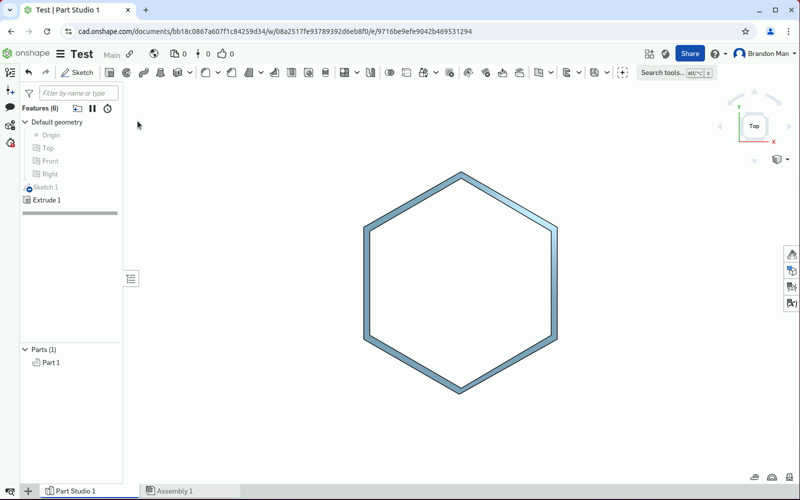
mouse_move(73, 189)
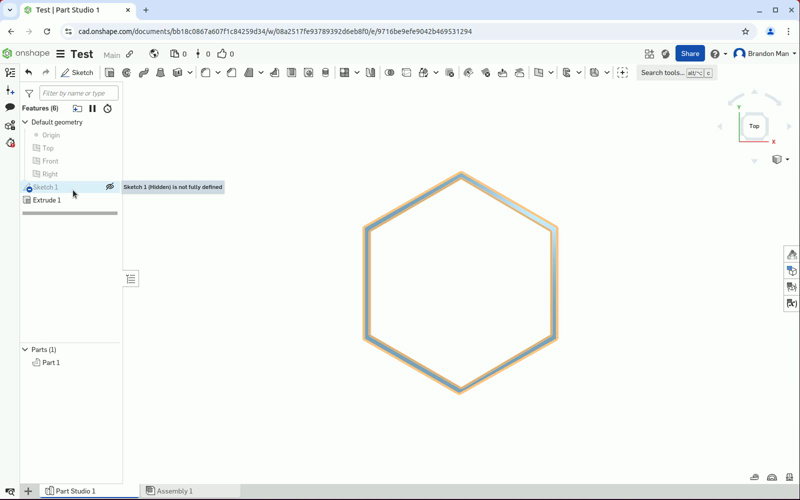
click(73, 189)
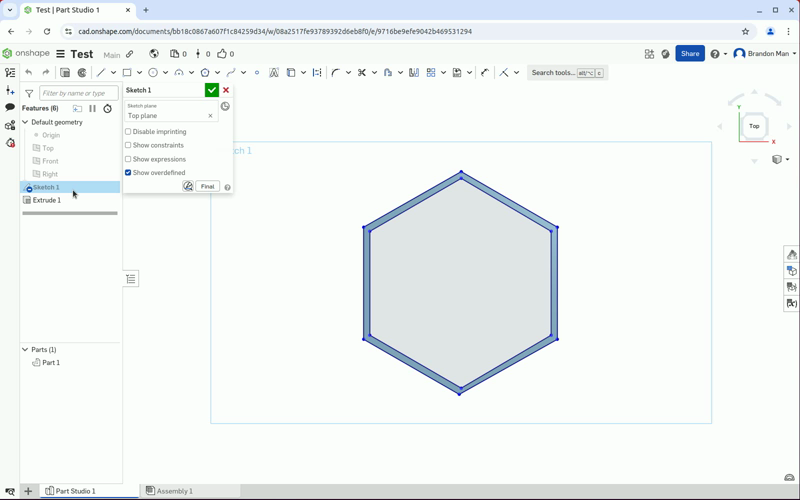
mouse_move(229, 92)
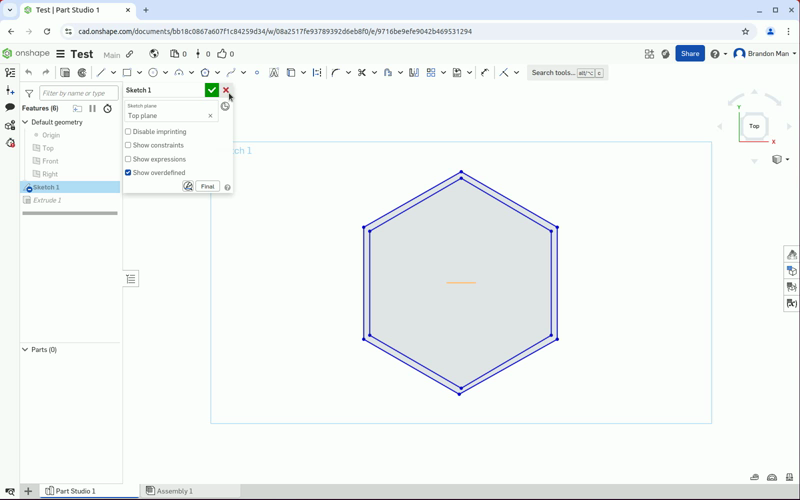
click(229, 92)
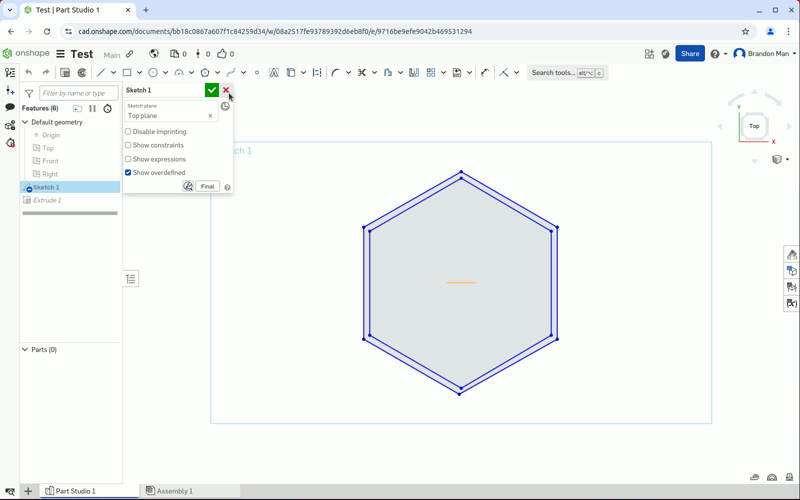
key(shift+s)
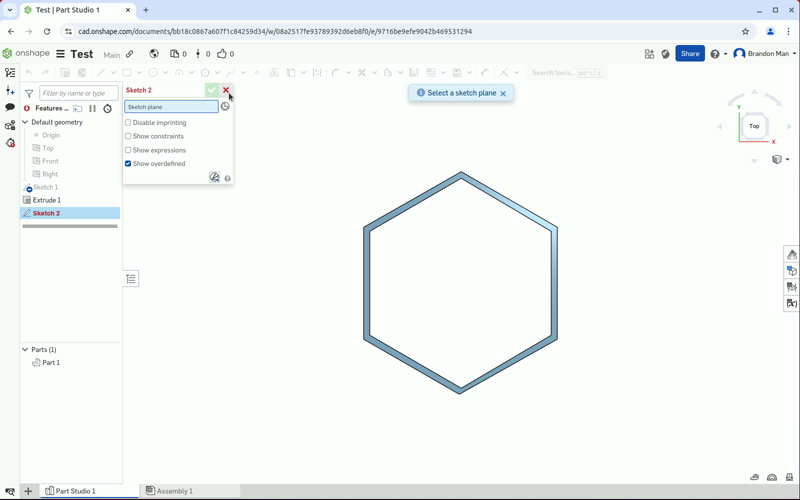
mouse_move(73, 150)
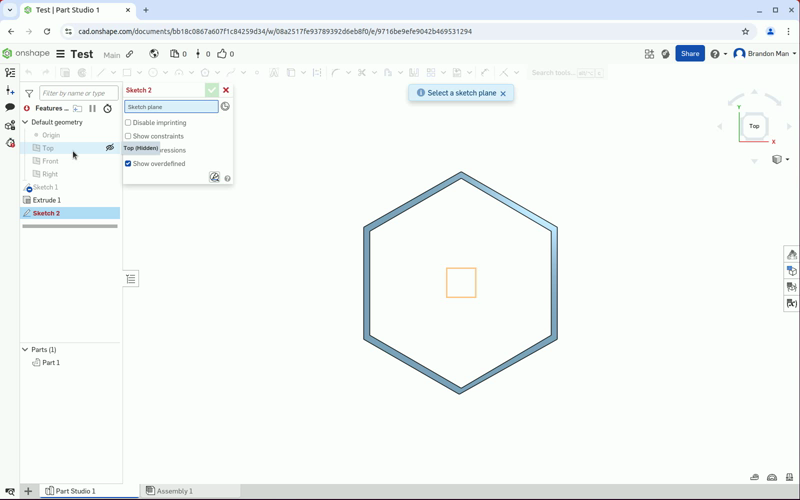
click(73, 150)
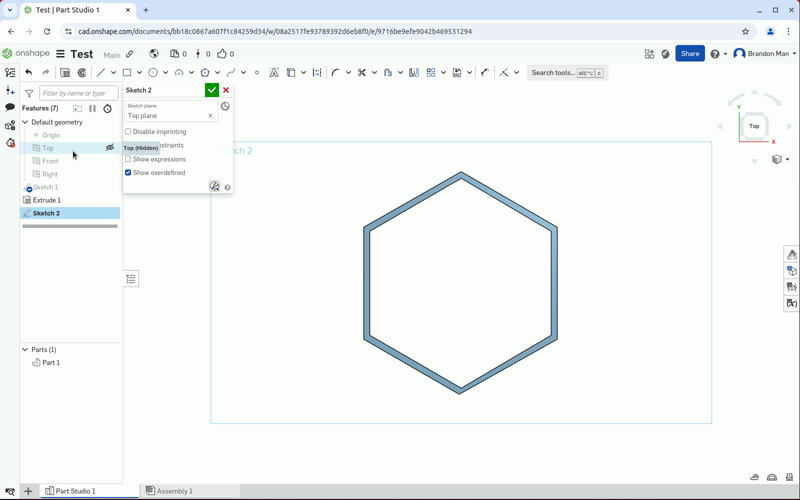
mouse_move(73, 352)
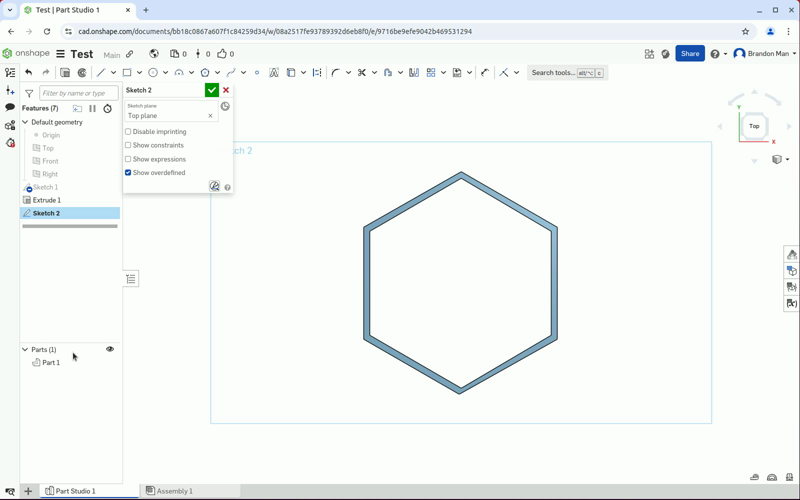
key(y)
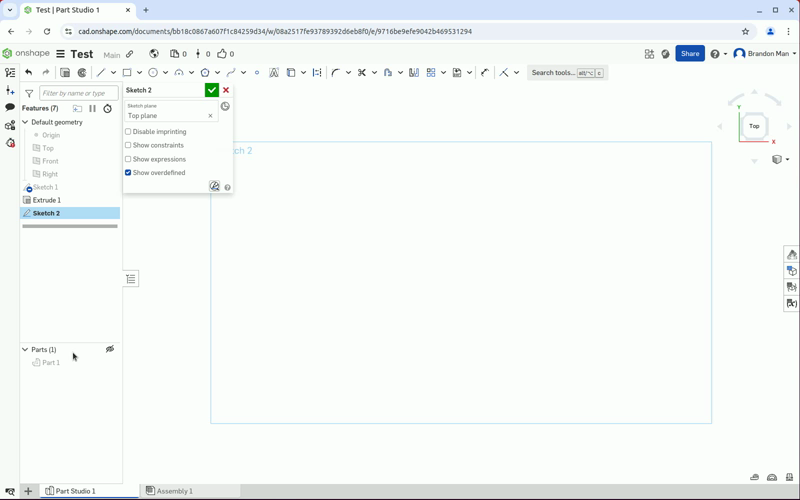
key(l)
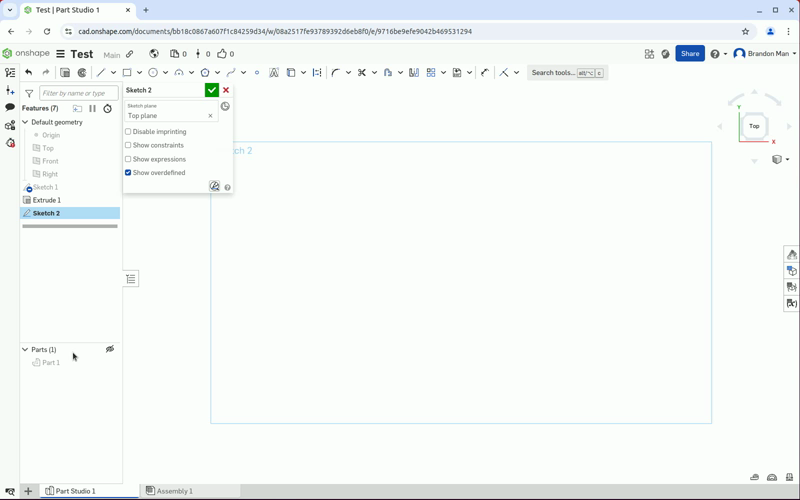
key_down(shift)
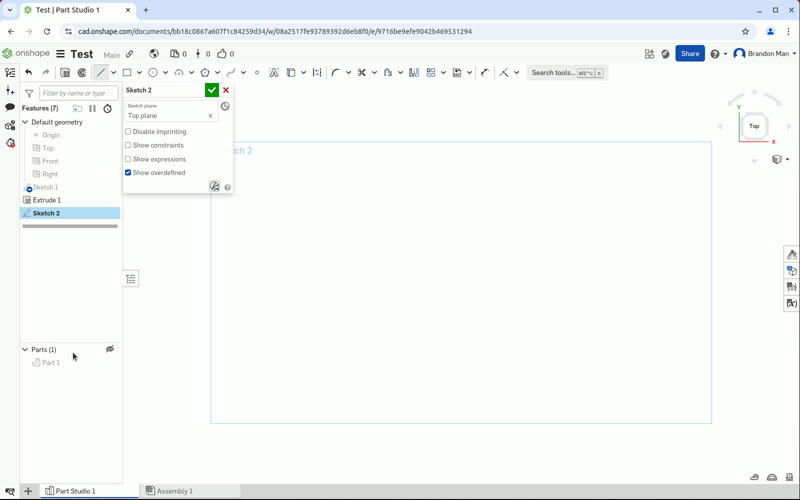
mouse_move(369, 335)
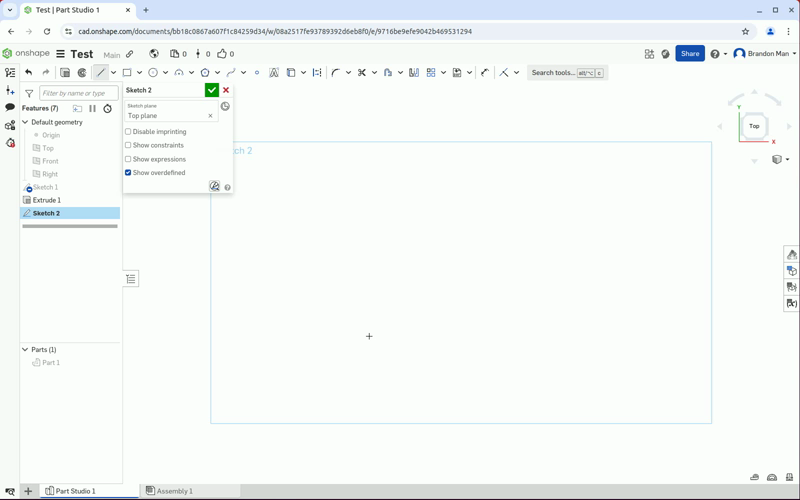
click(369, 335)
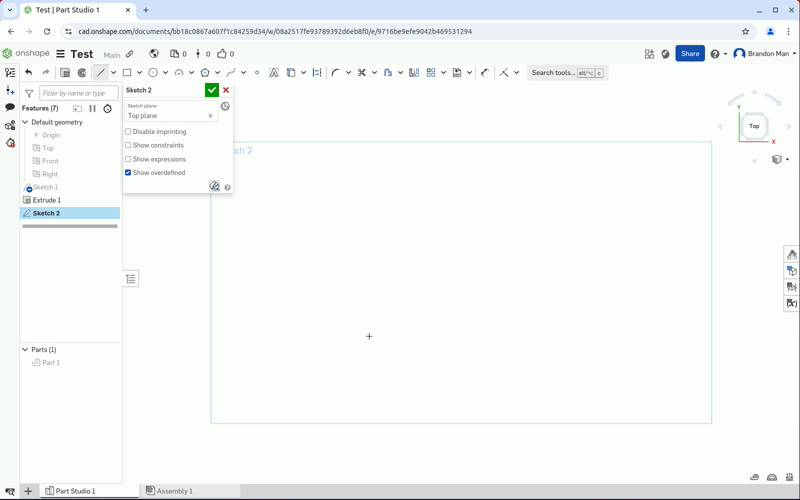
key_up(shift)
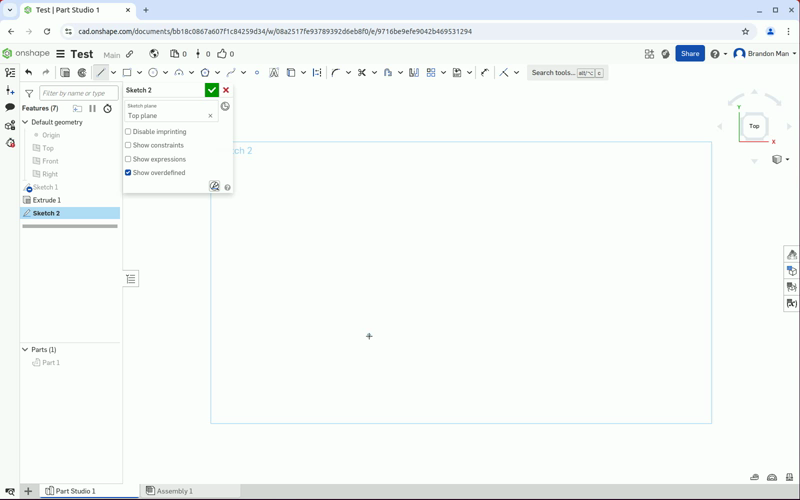
key_down(shift)
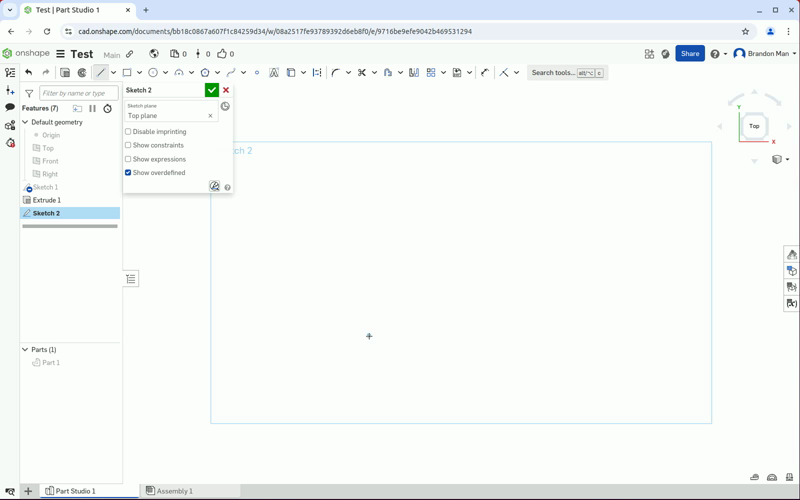
mouse_move(461, 387)
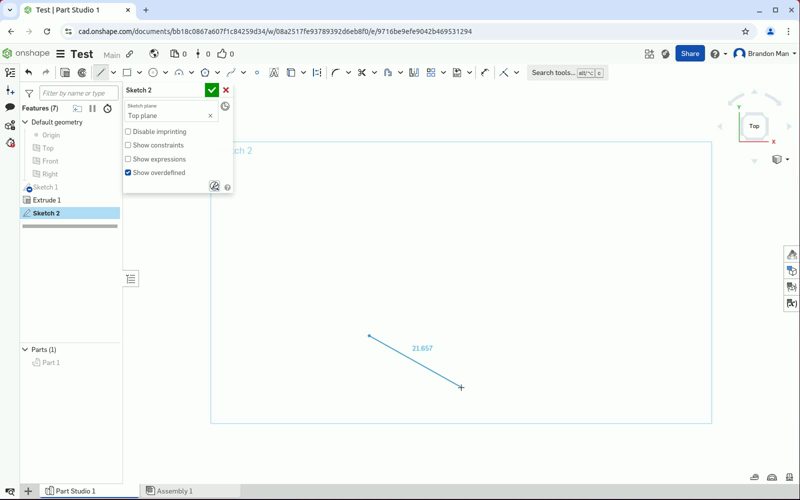
click(461, 387)
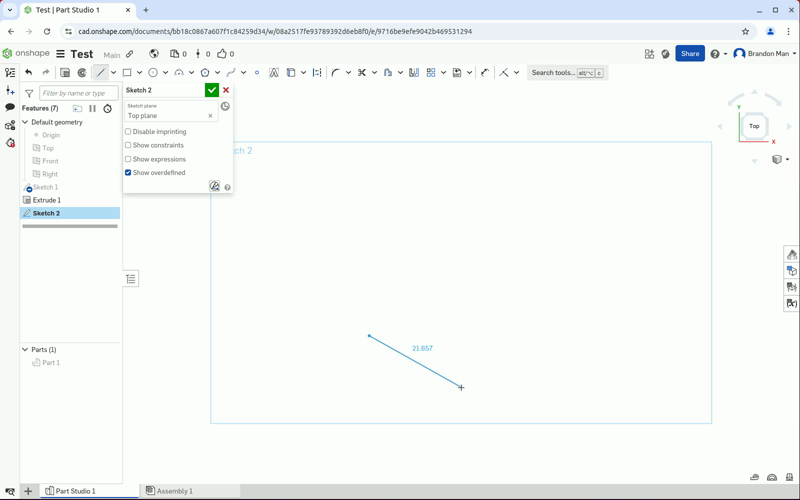
key_up(shift)
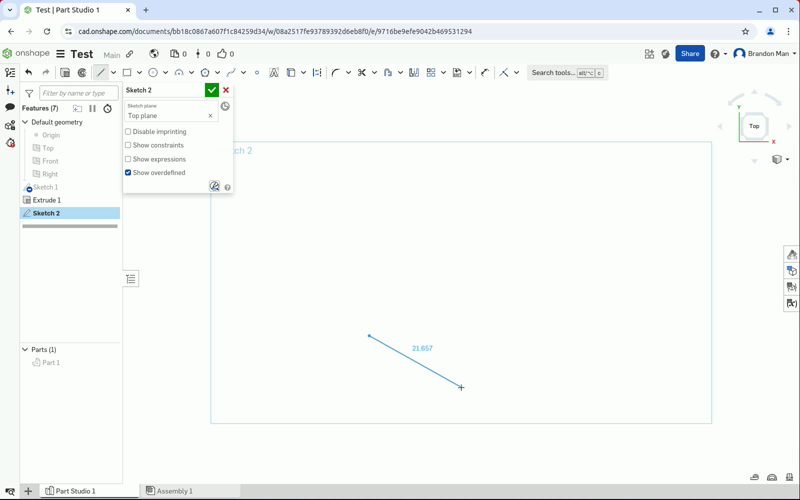
key_down(shift)
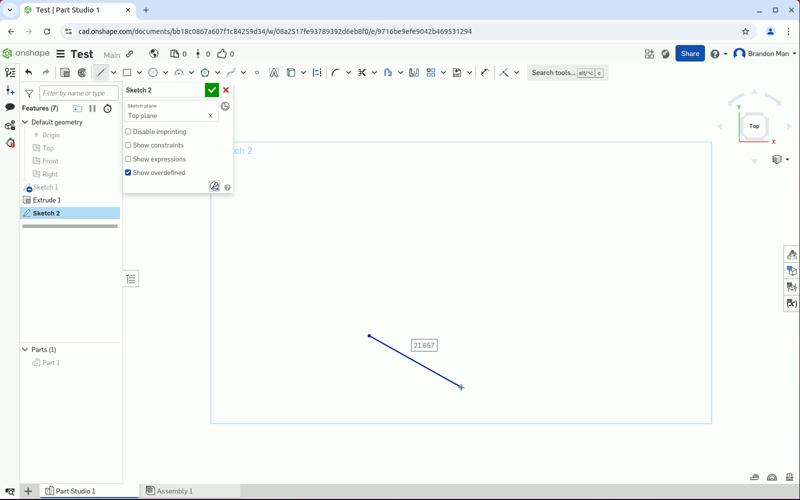
mouse_move(551, 335)
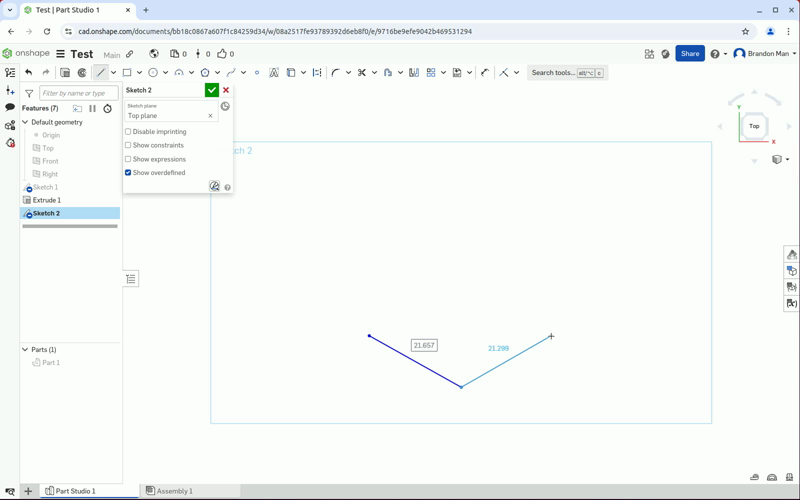
click(551, 335)
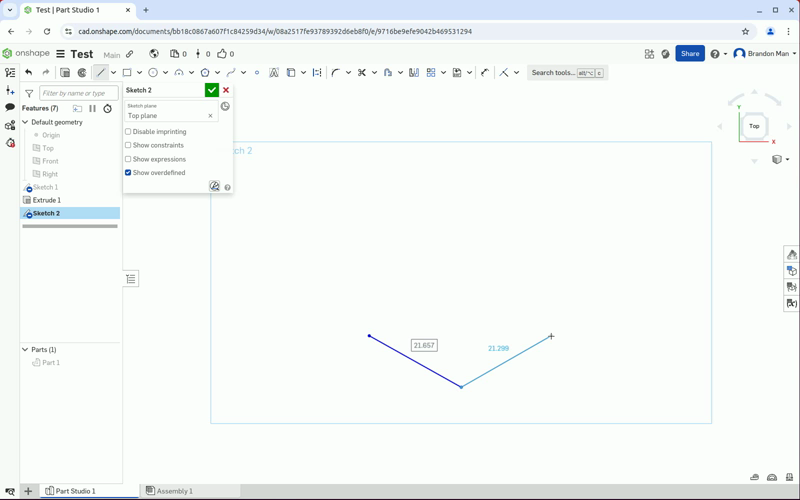
key_up(shift)
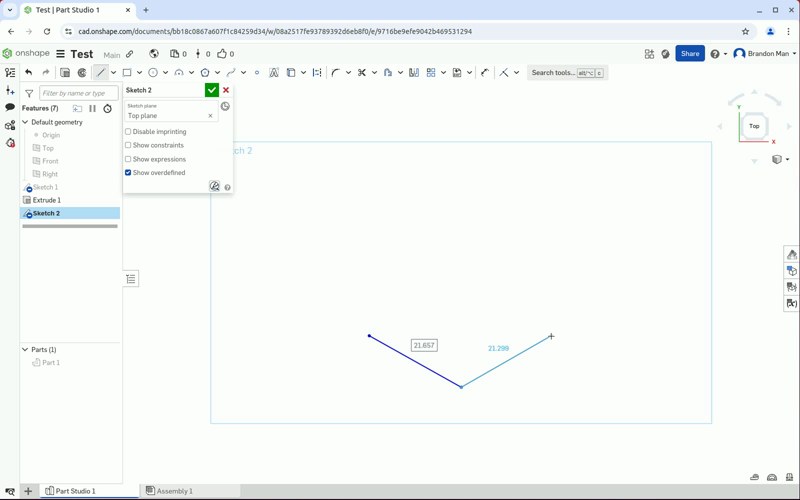
key_down(shift)
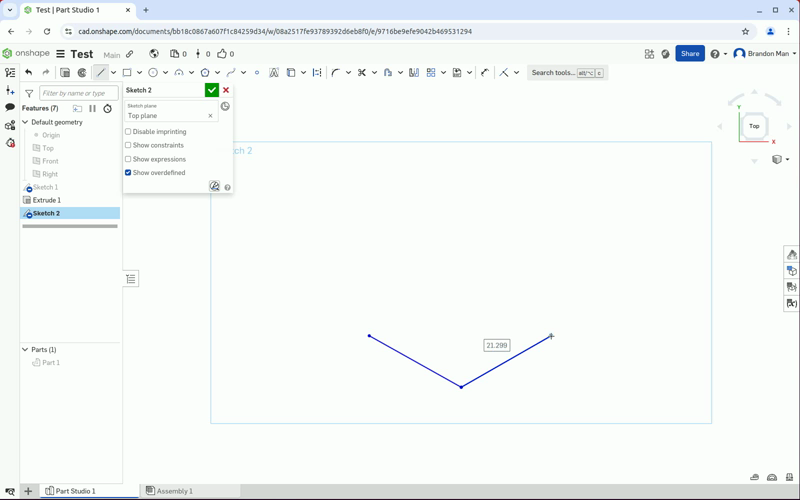
mouse_move(551, 230)
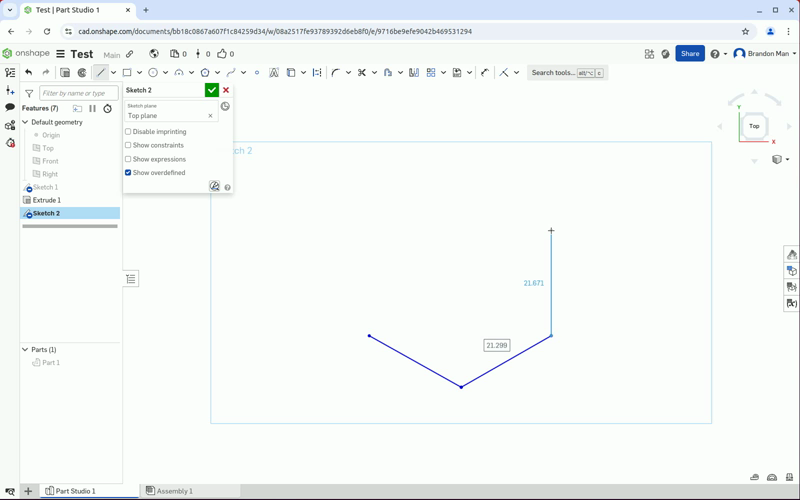
click(551, 230)
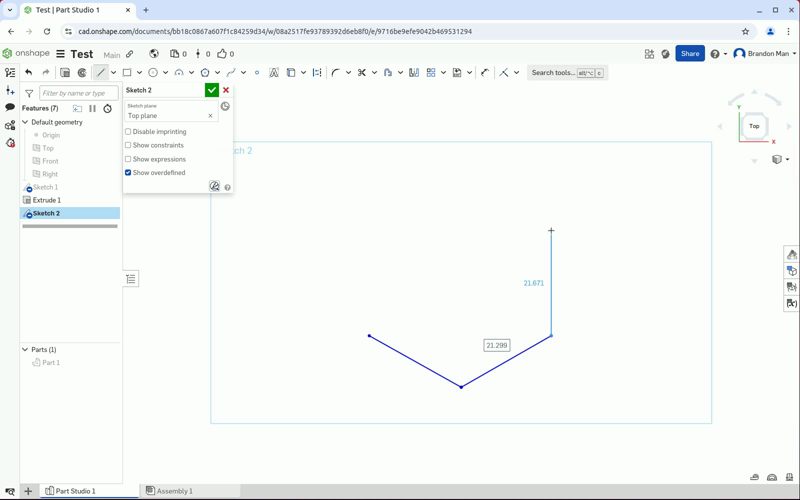
key_up(shift)
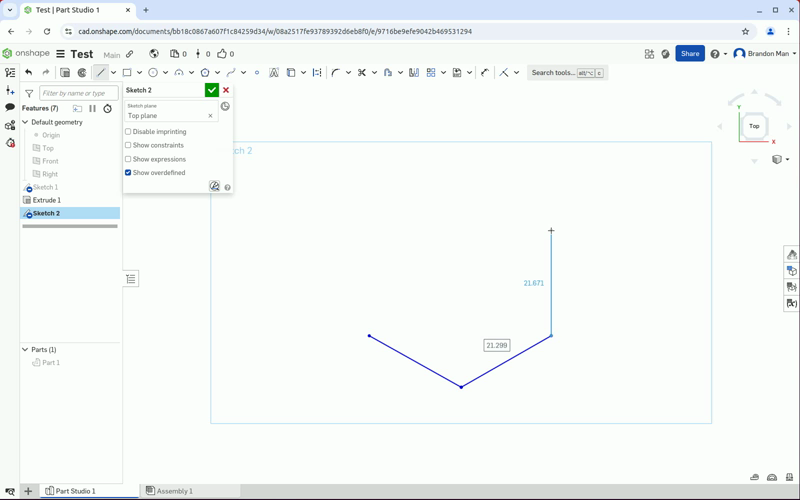
key_down(shift)
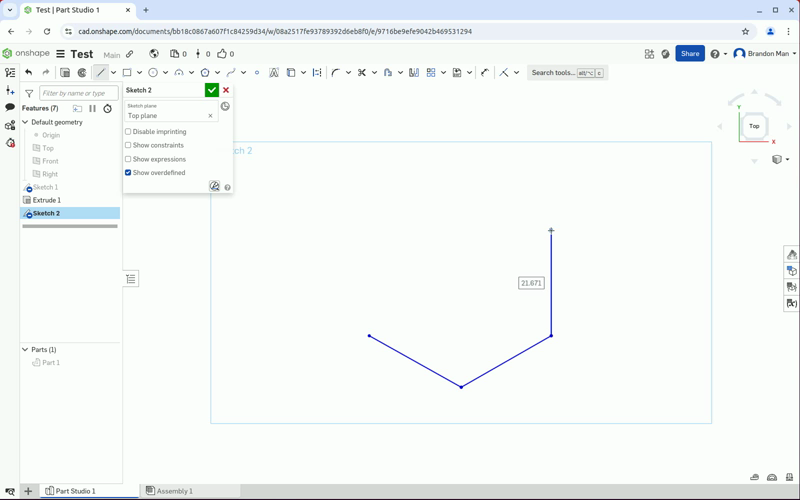
mouse_move(461, 178)
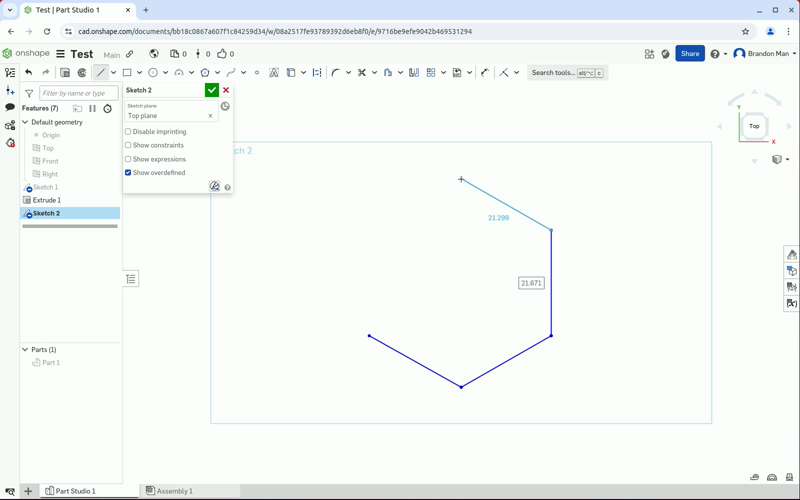
click(461, 178)
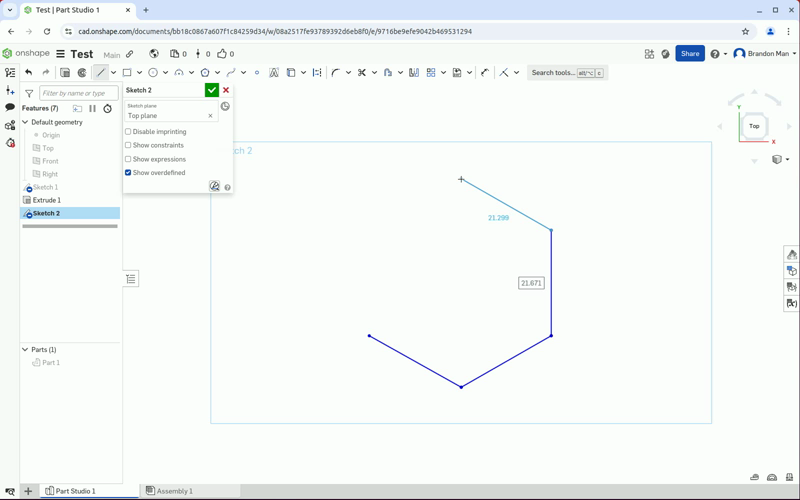
key_up(shift)
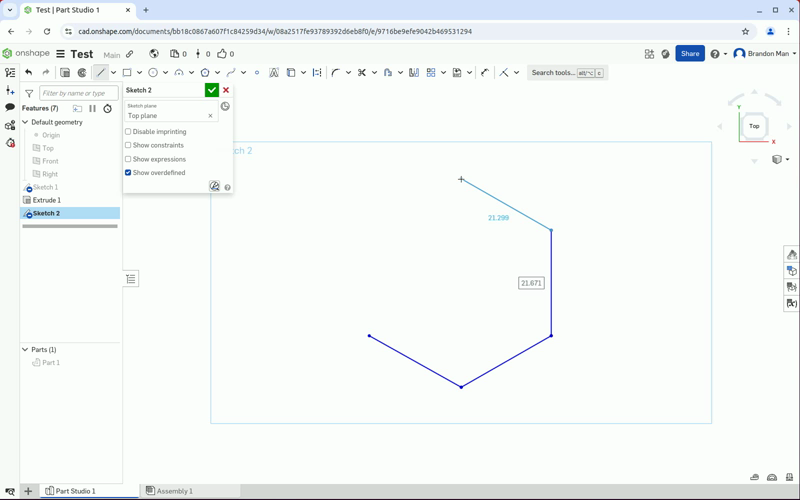
key_down(shift)
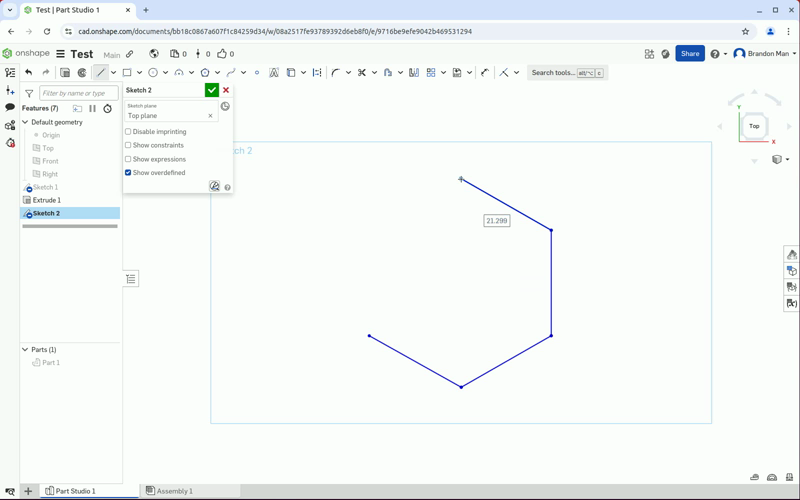
mouse_move(369, 230)
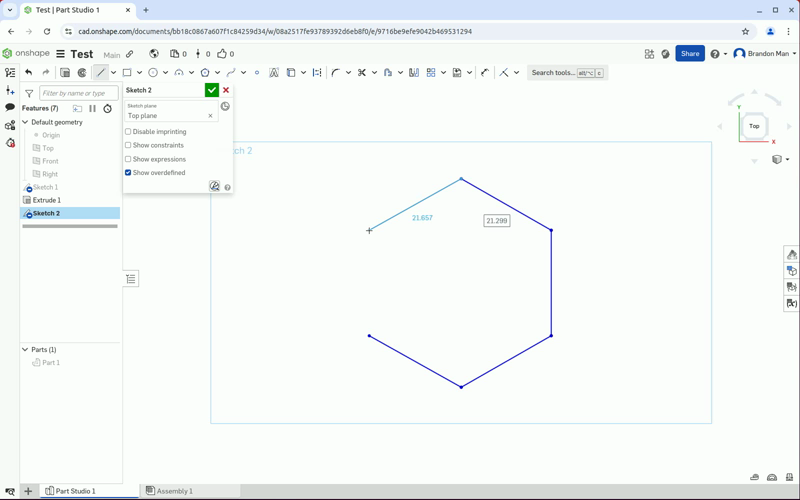
click(369, 230)
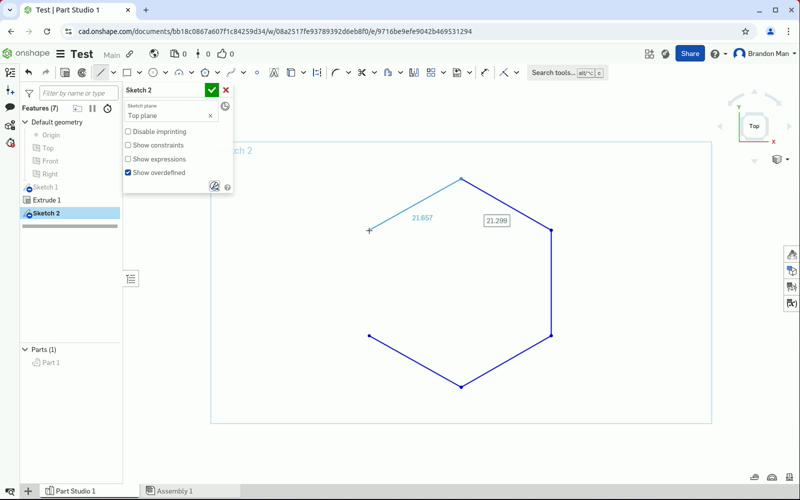
key_up(shift)
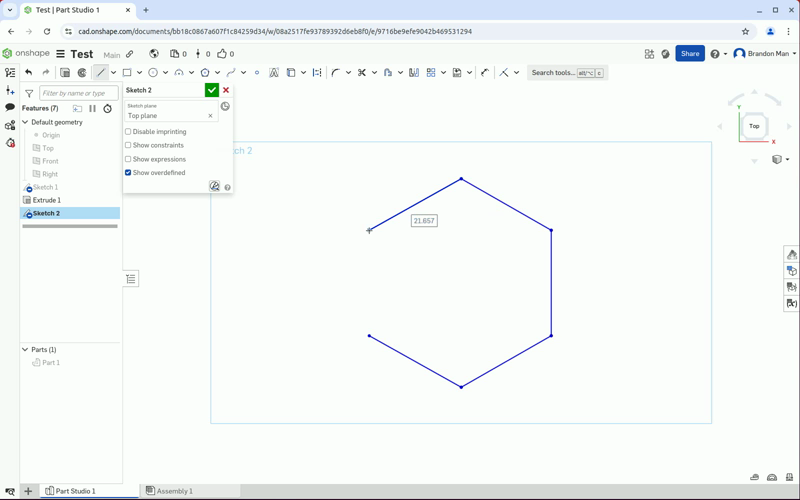
key_down(shift)
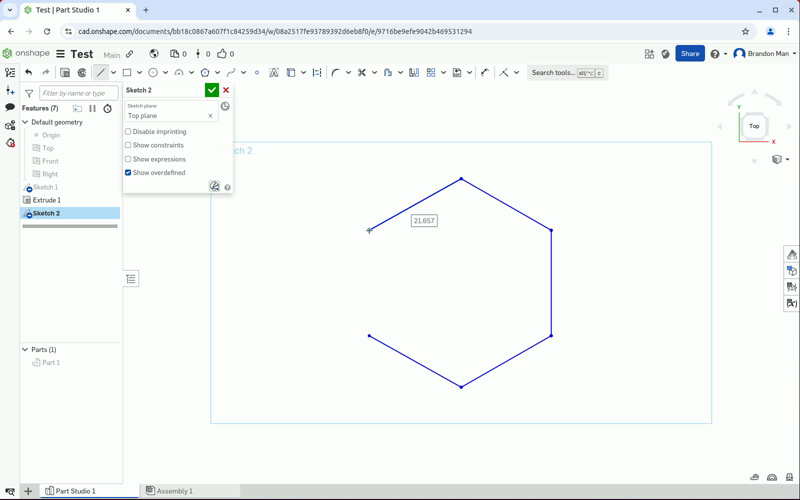
mouse_move(369, 335)
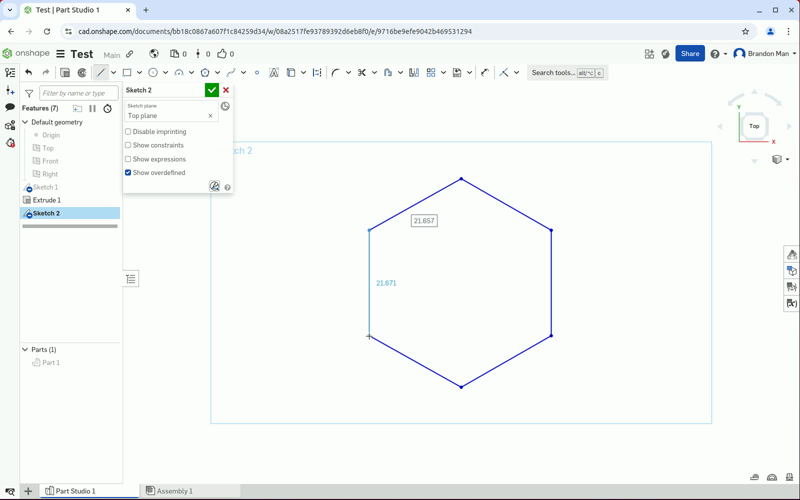
key_up(shift)
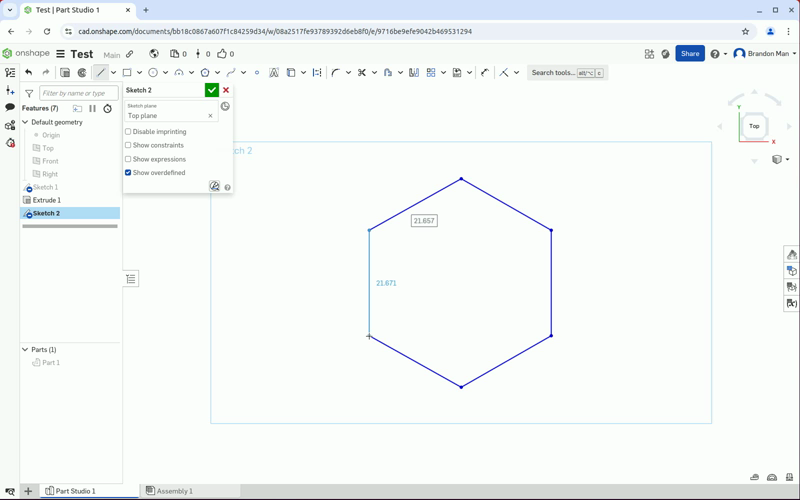
click(369, 335)
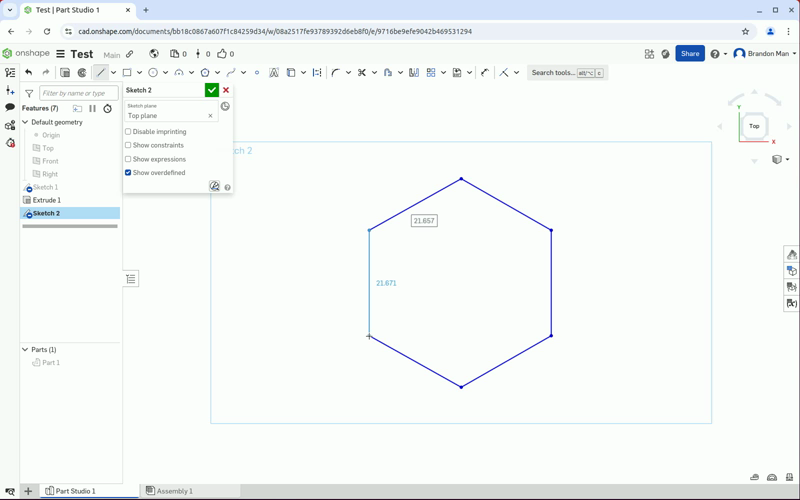
key(esc)
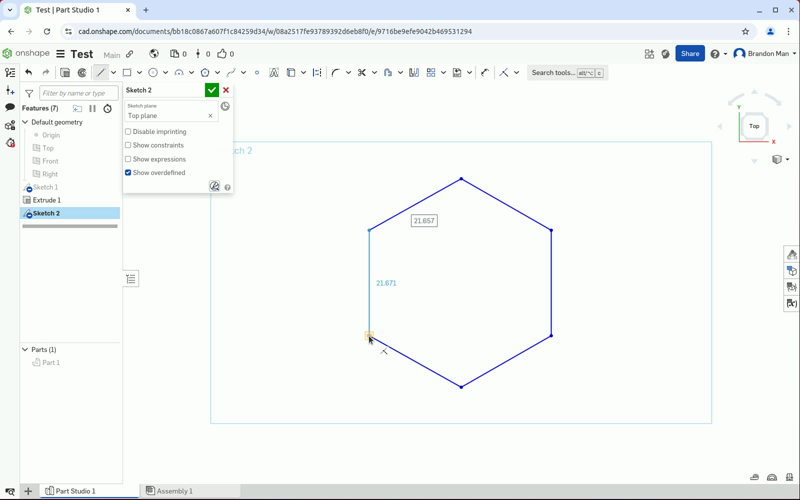
mouse_move(473, 264)
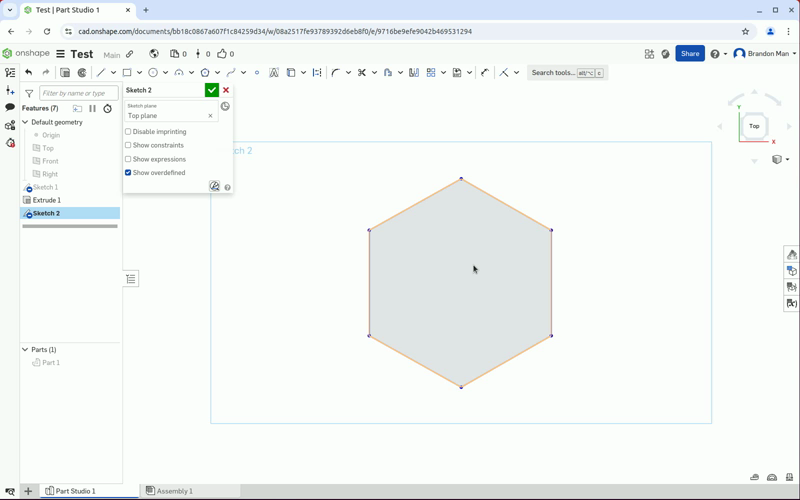
click(473, 264)
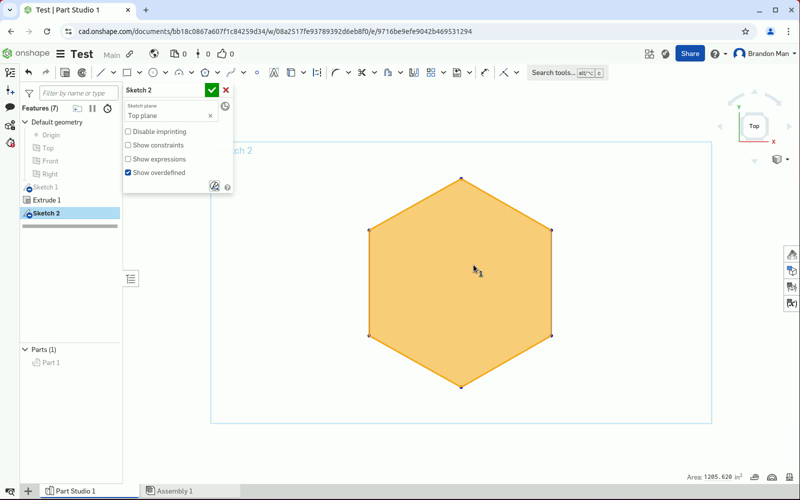
mouse_move(73, 352)
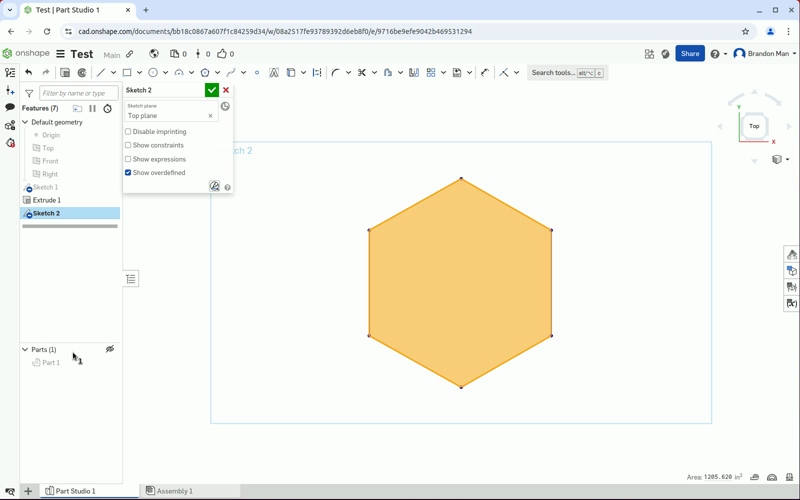
key(shift+y)
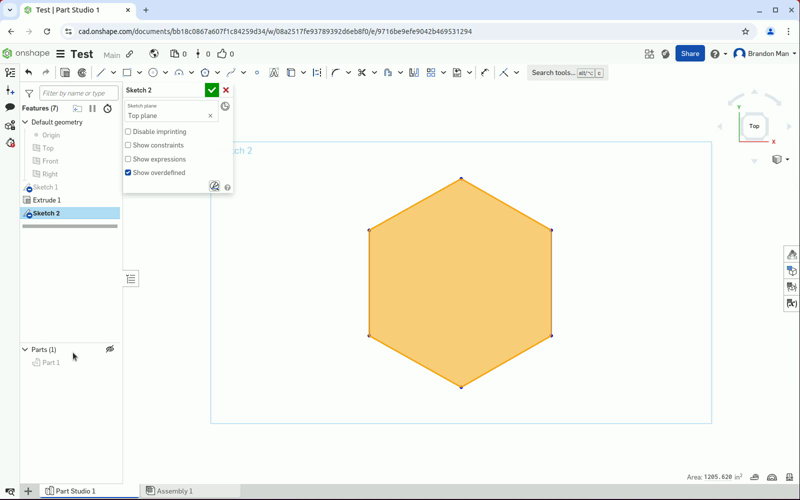
key(shift+e)
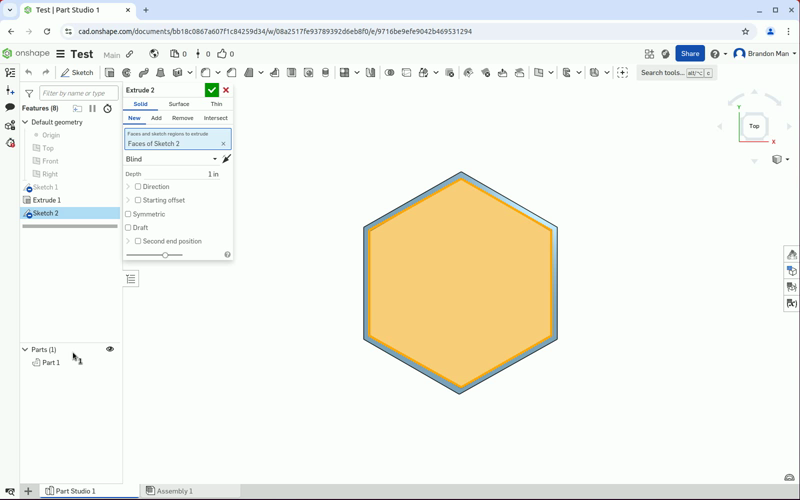
mouse_move(143, 106)
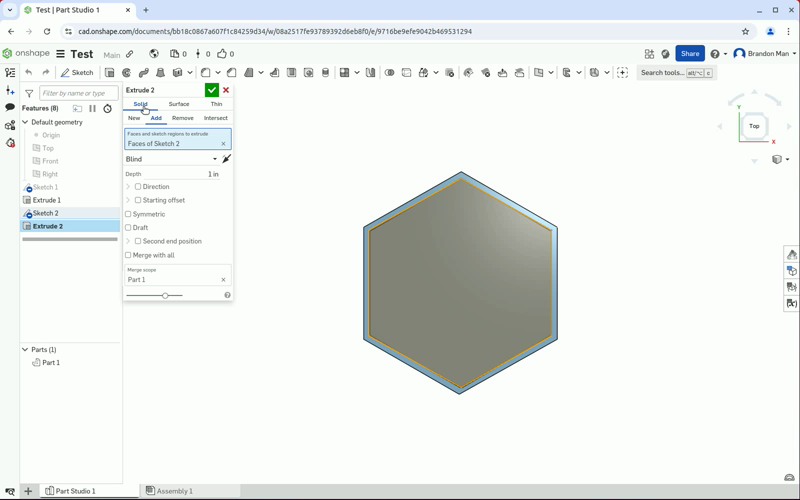
click(143, 106)
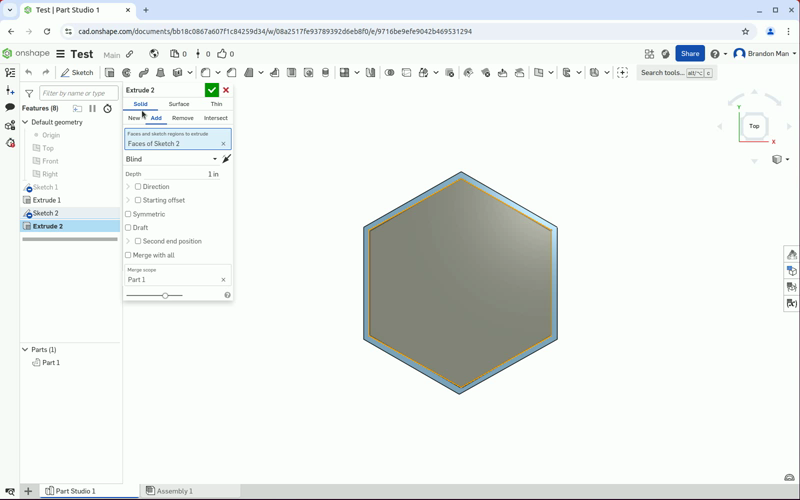
mouse_move(137, 120)
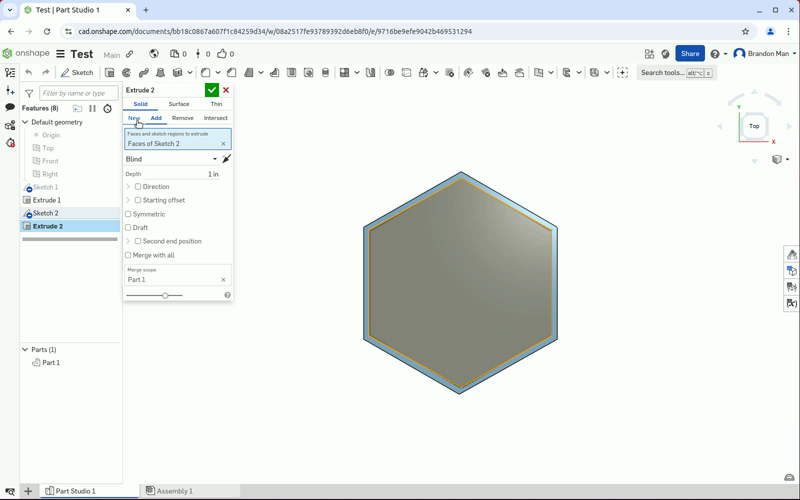
click(137, 120)
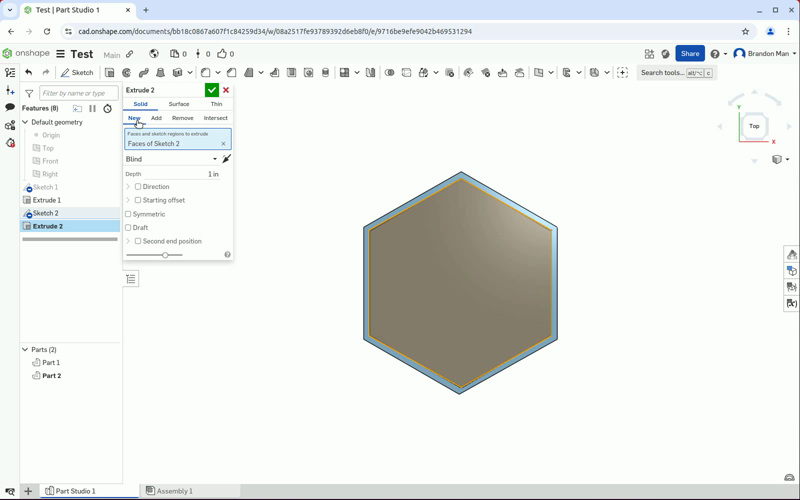
key(tab, 4)
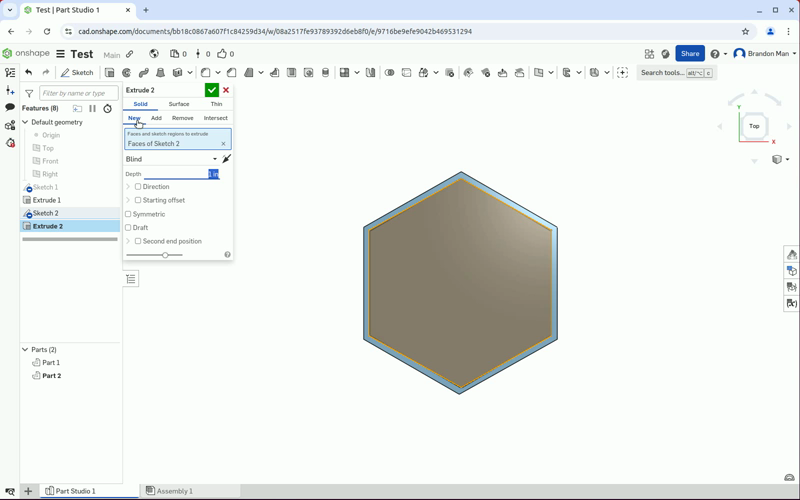
text(2.407)
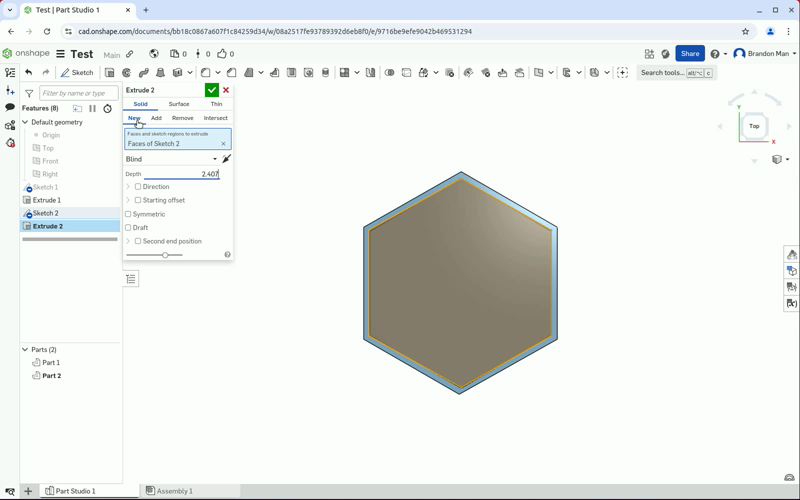
key(enter)
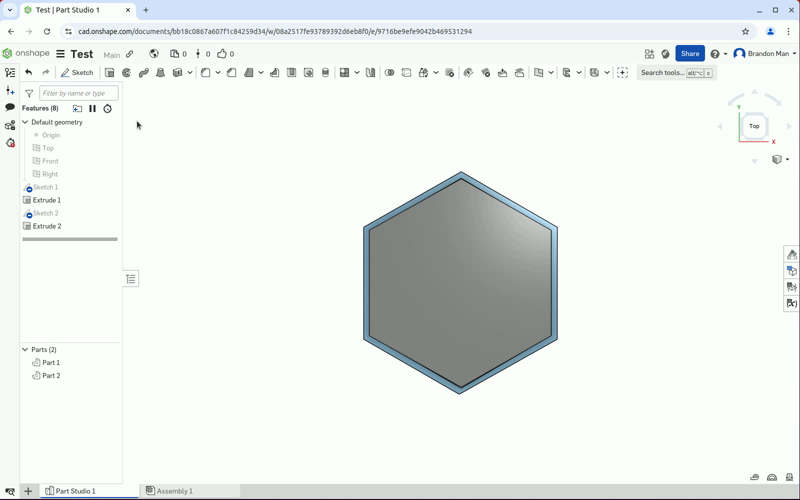
key(shift+h)
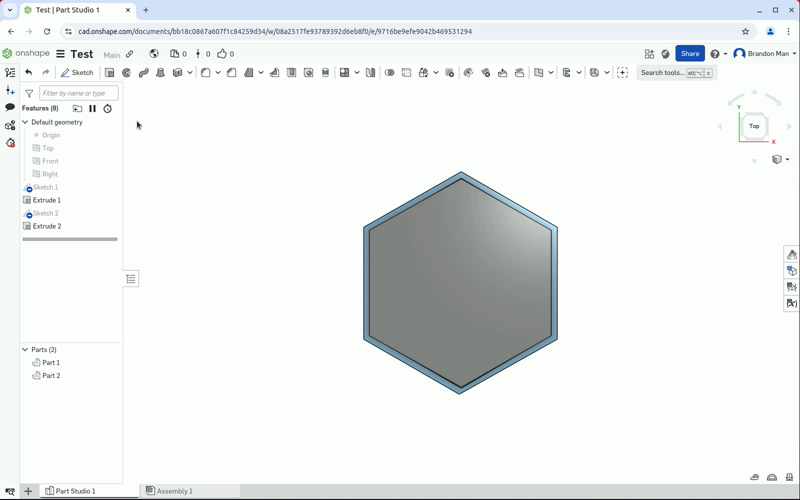
key(shift+h)
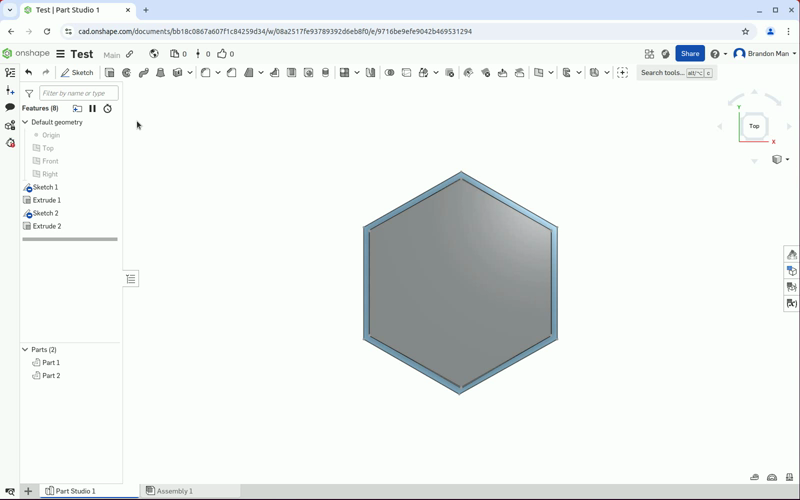
key(shift+7)
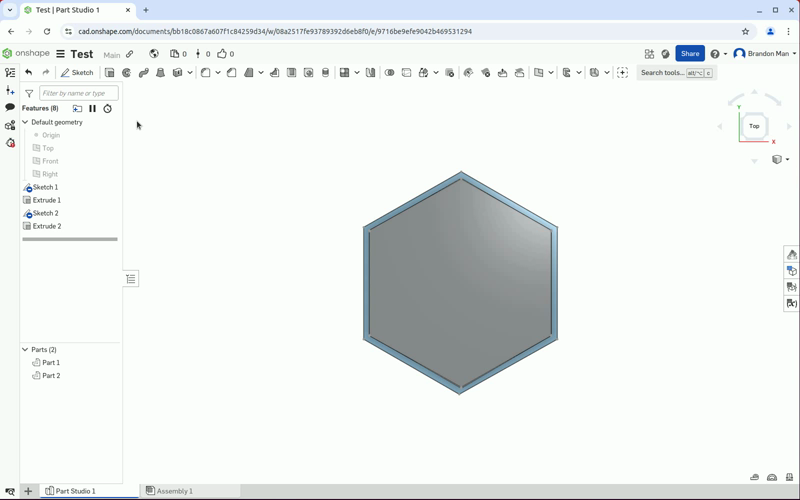
key(up, 3)
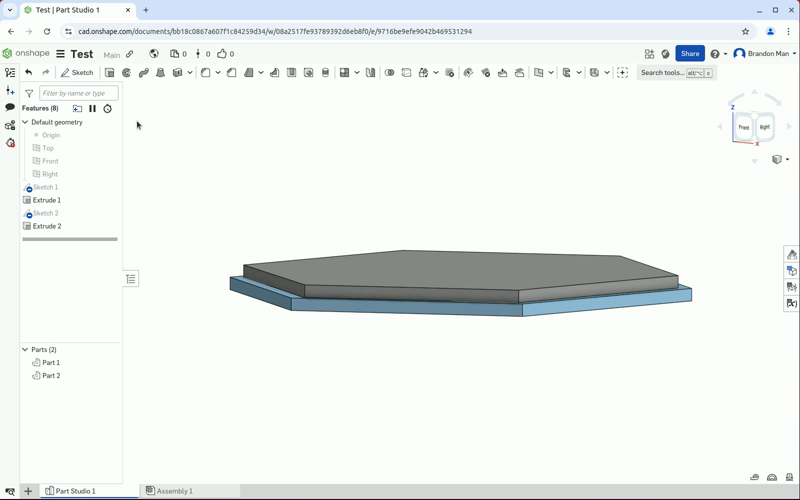
key(left, 3)
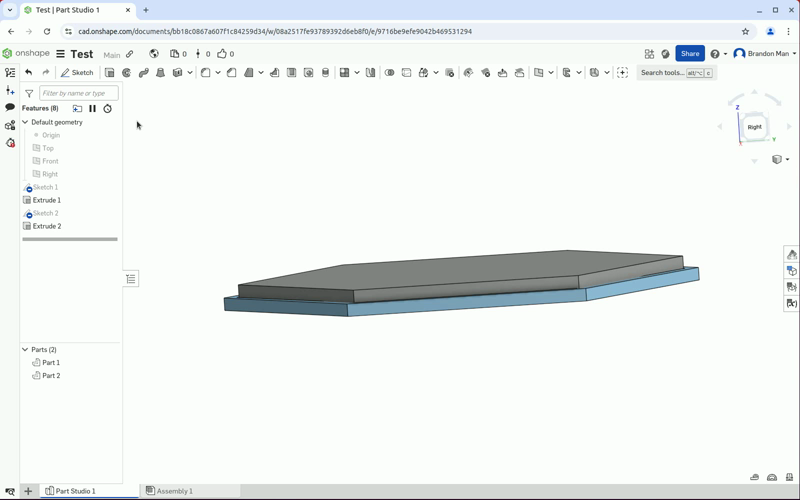
key(right, 3)
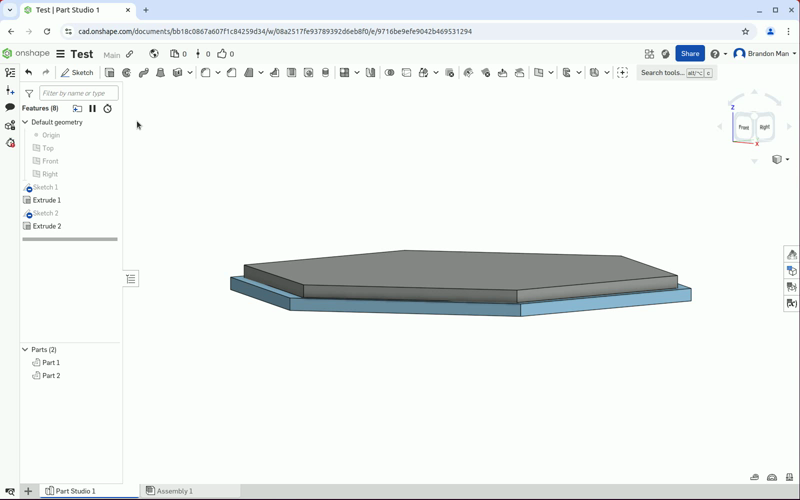
key(down, 3)
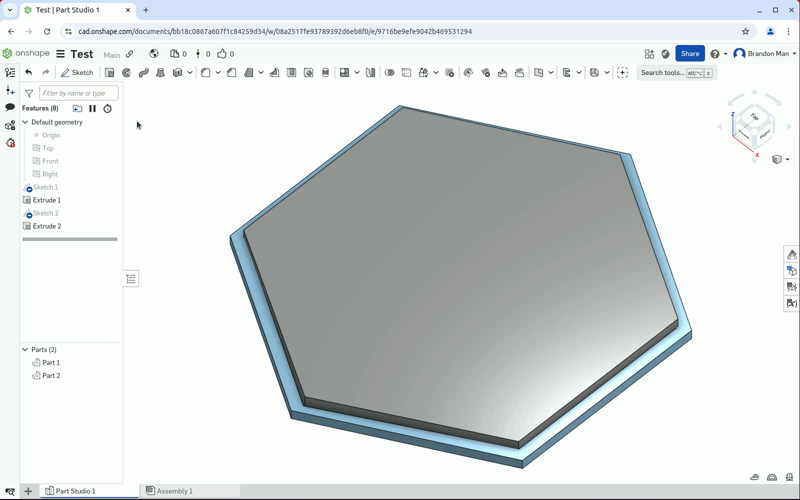
mouse_move(73, 189)
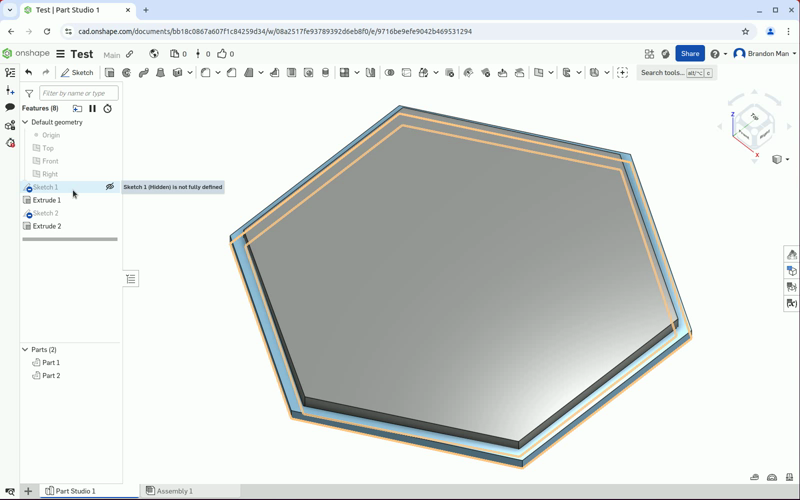
click(73, 189)